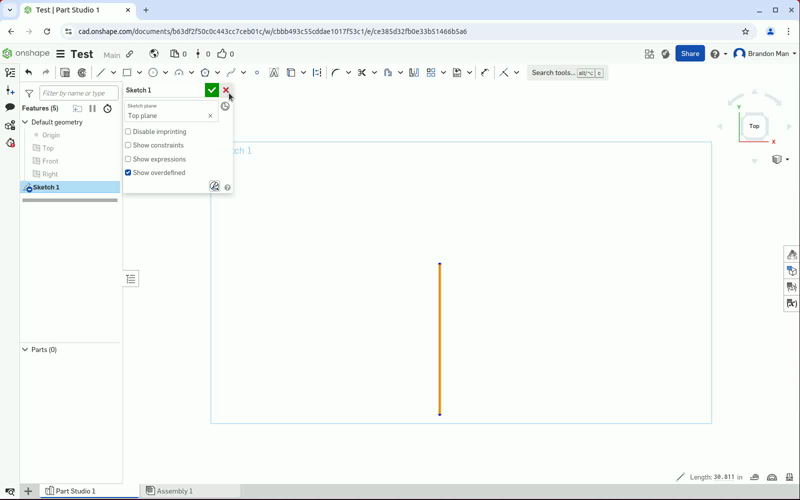
key(shift+h)
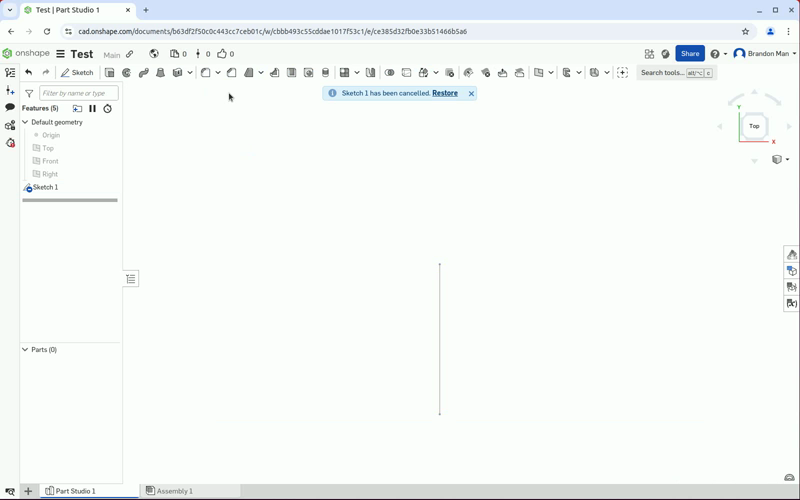
key(shift+s)
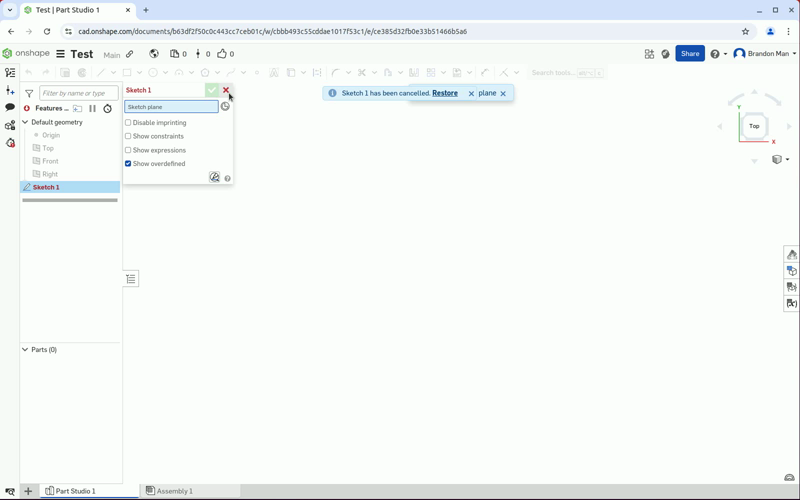
mouse_move(73, 150)
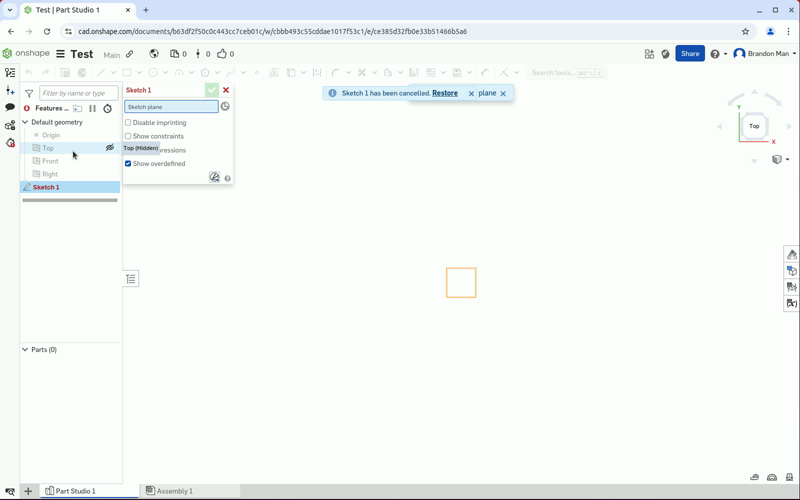
click(73, 150)
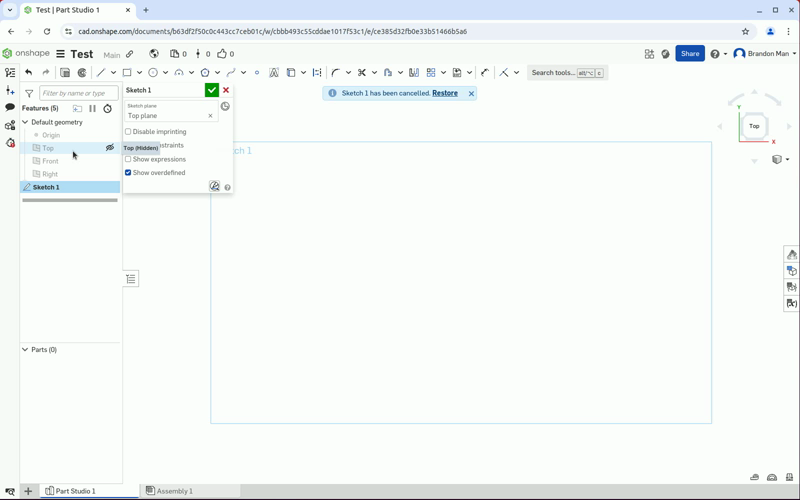
mouse_move(73, 352)
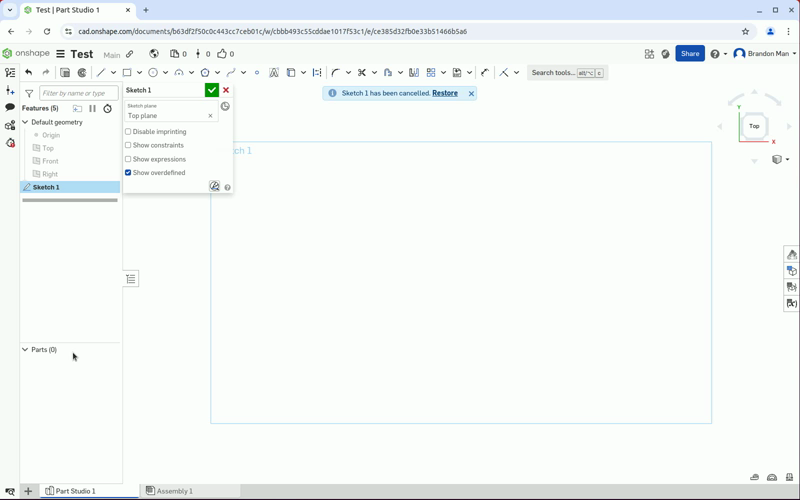
key(y)
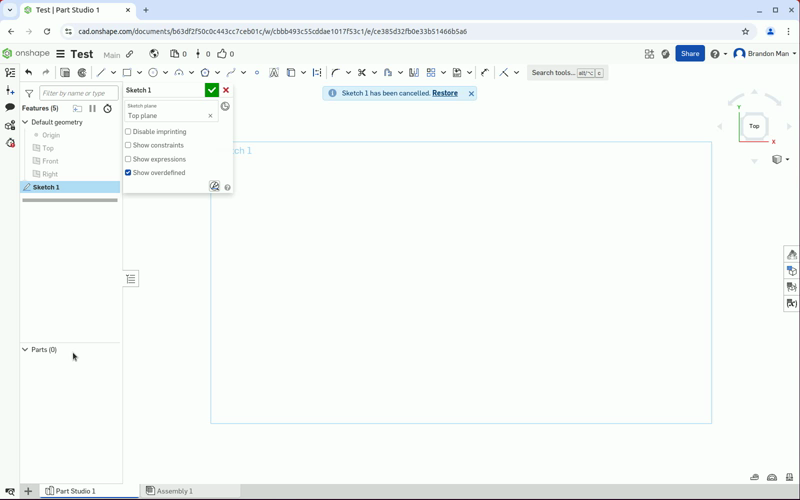
key(l)
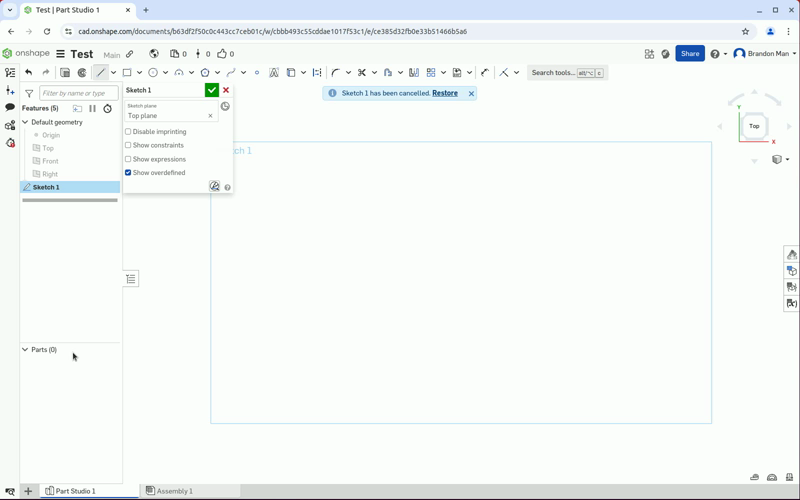
key_down(shift)
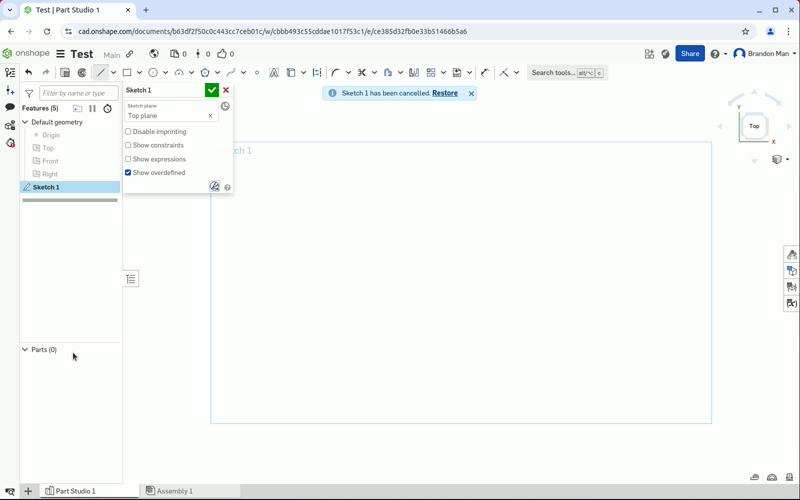
mouse_move(404, 339)
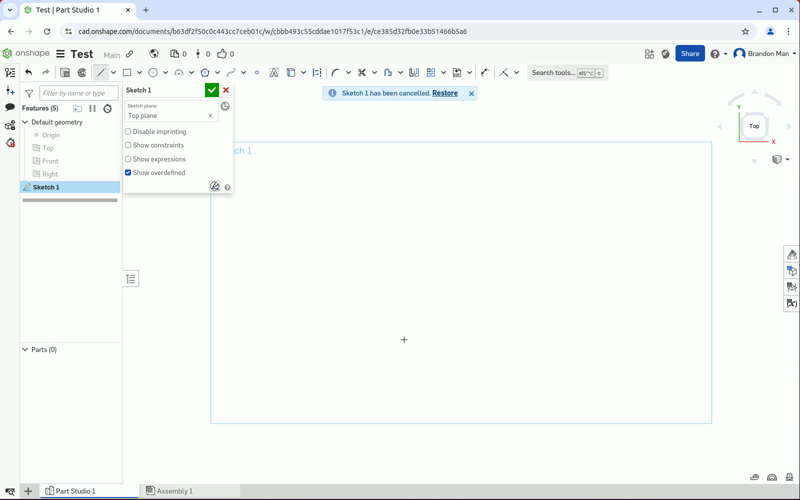
click(404, 339)
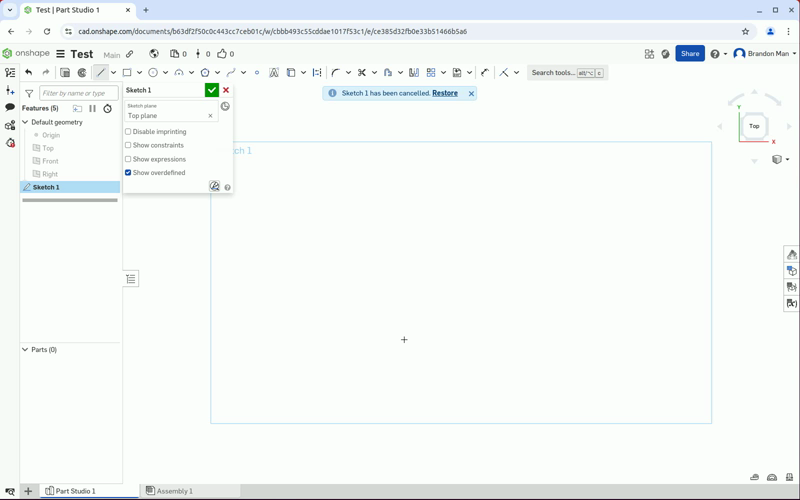
key_up(shift)
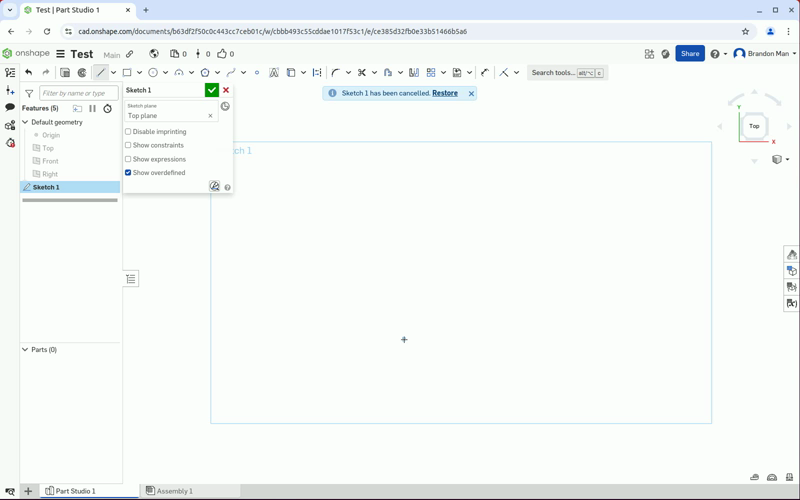
key_down(shift)
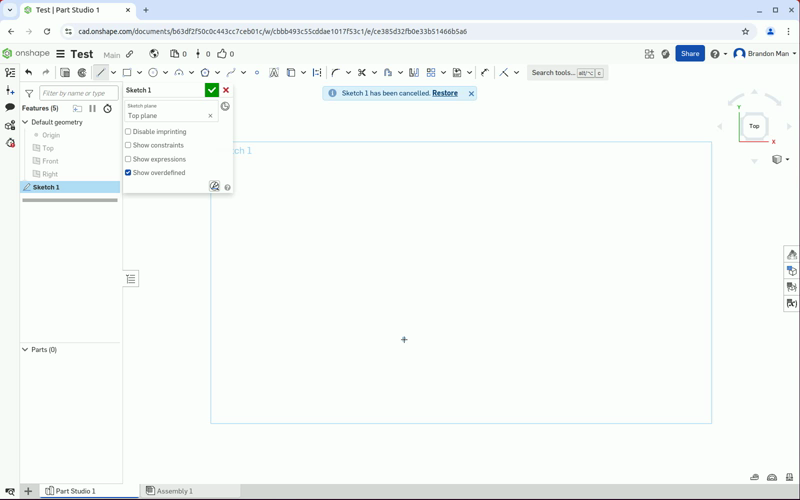
mouse_move(516, 339)
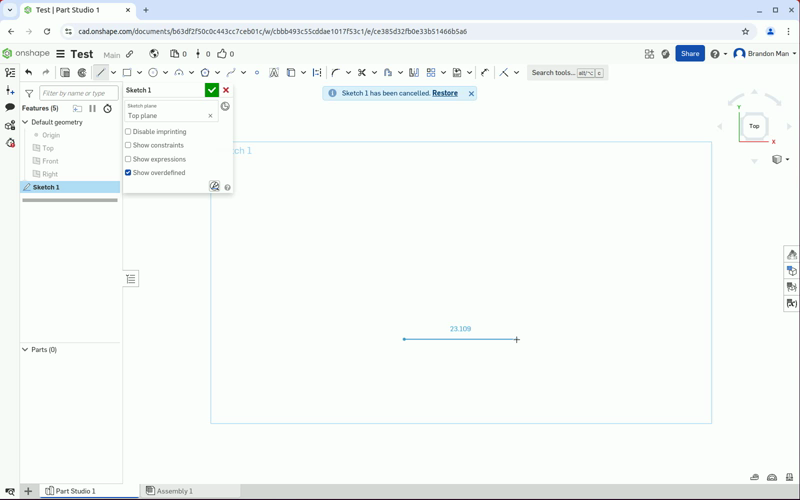
click(516, 339)
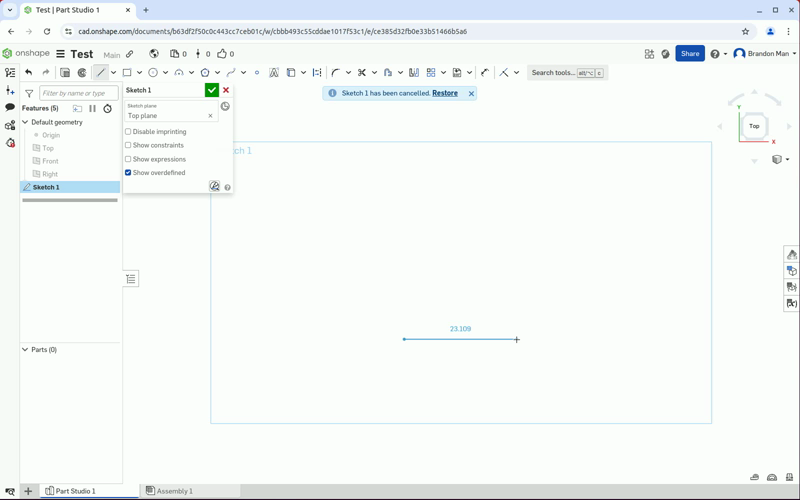
key_up(shift)
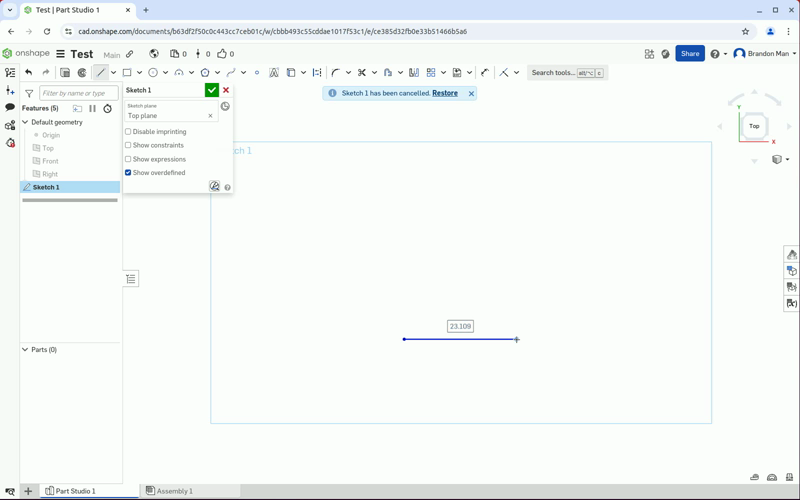
key_down(shift)
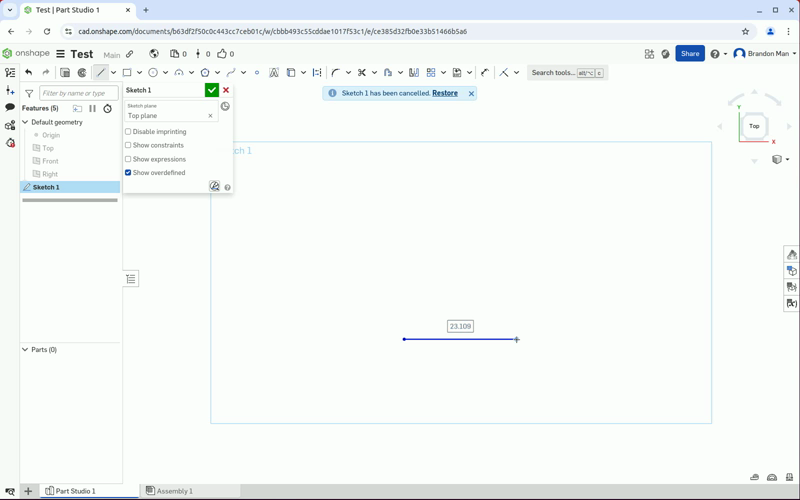
mouse_move(516, 226)
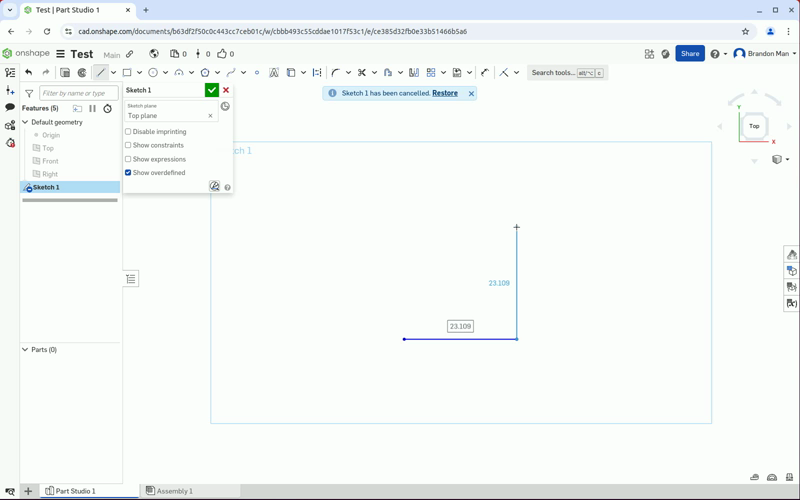
click(516, 226)
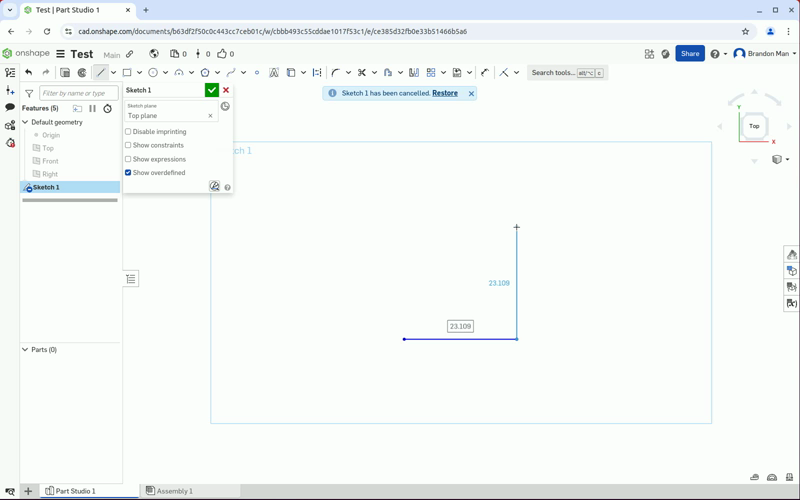
key_up(shift)
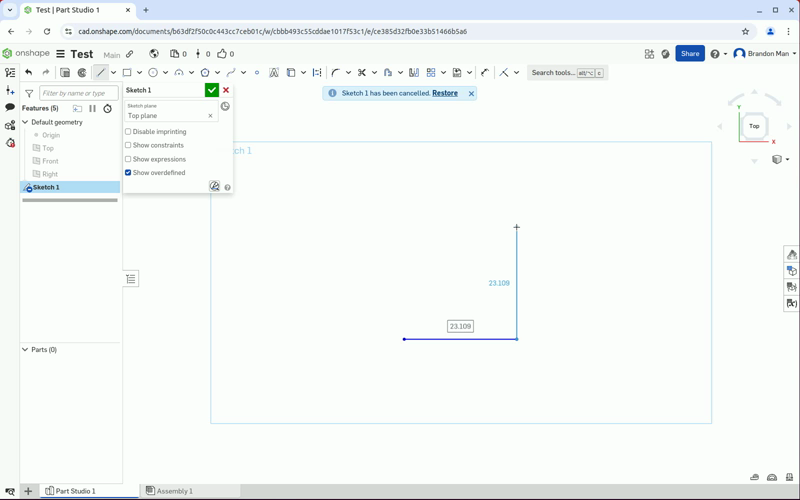
key_down(shift)
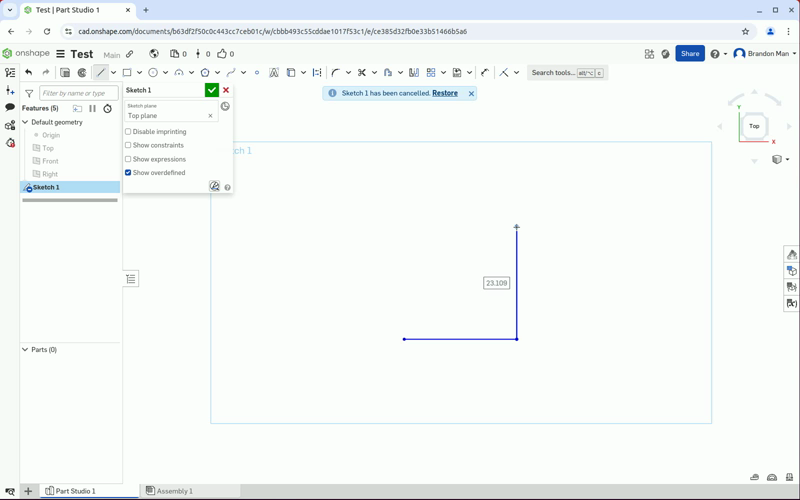
mouse_move(404, 226)
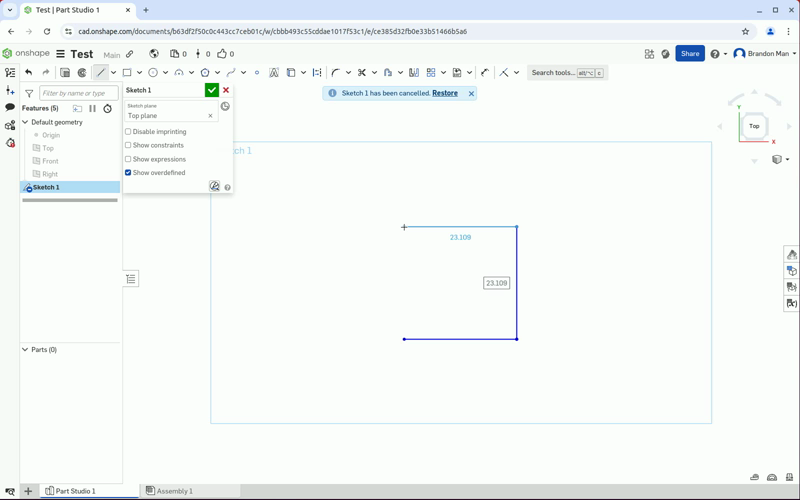
click(404, 226)
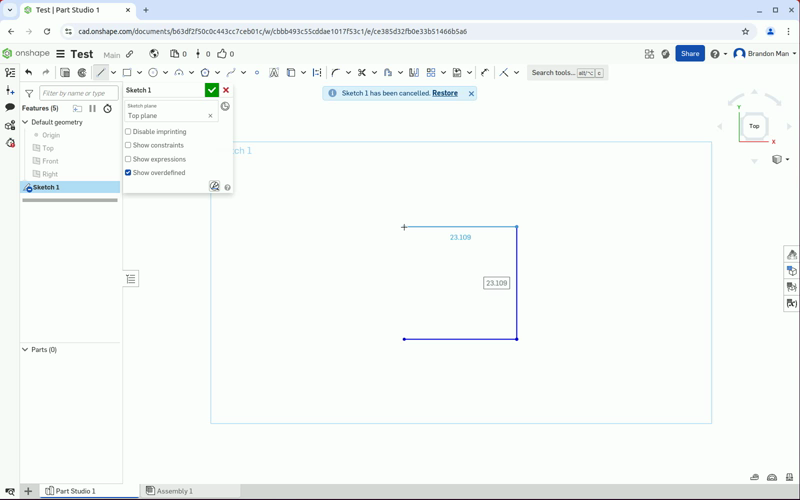
key_up(shift)
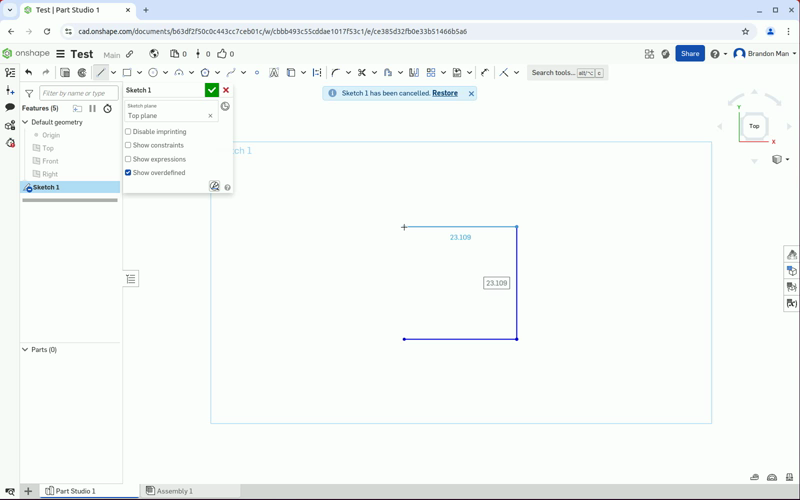
key_down(shift)
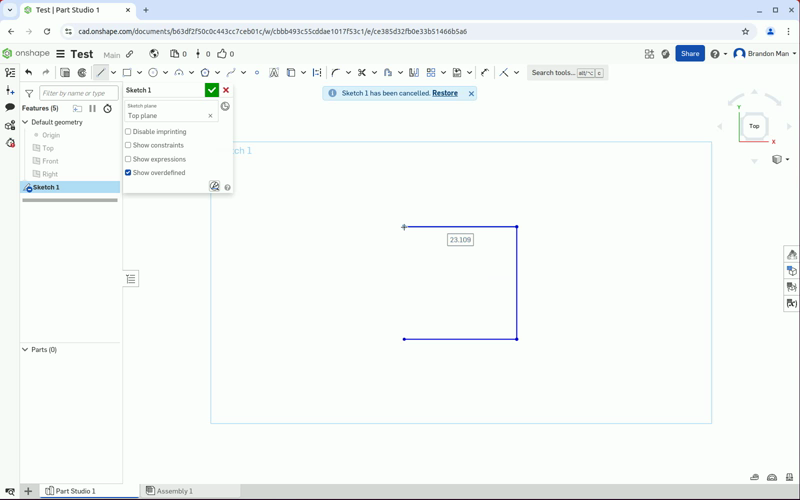
mouse_move(404, 339)
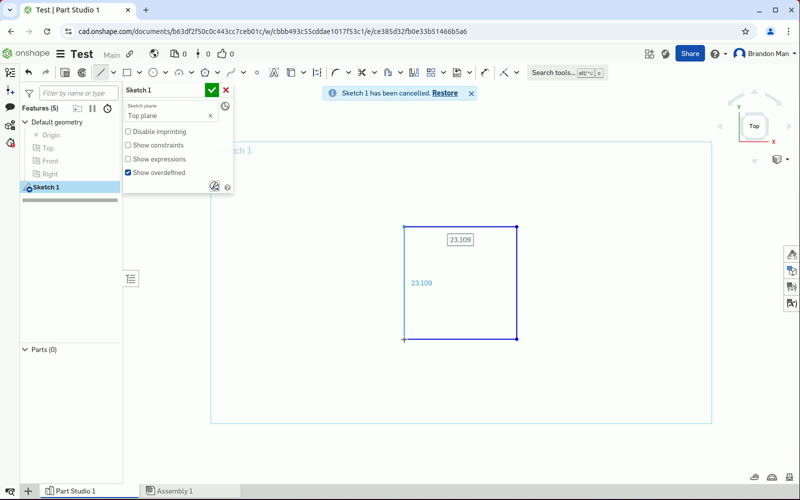
key_up(shift)
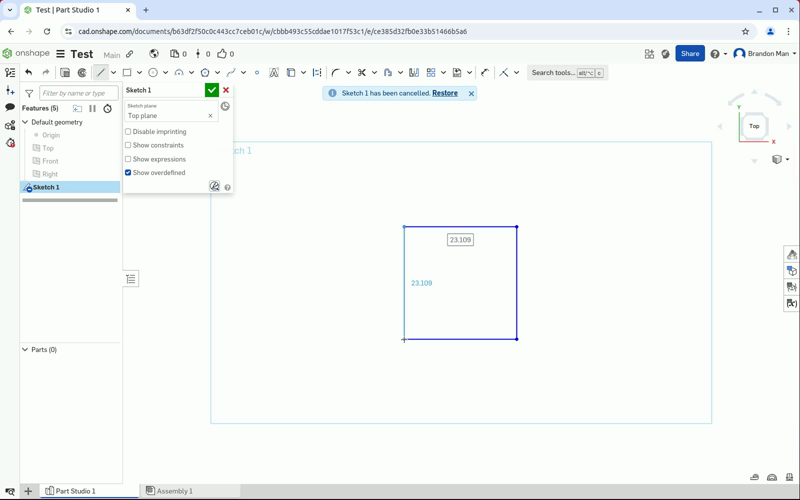
click(404, 339)
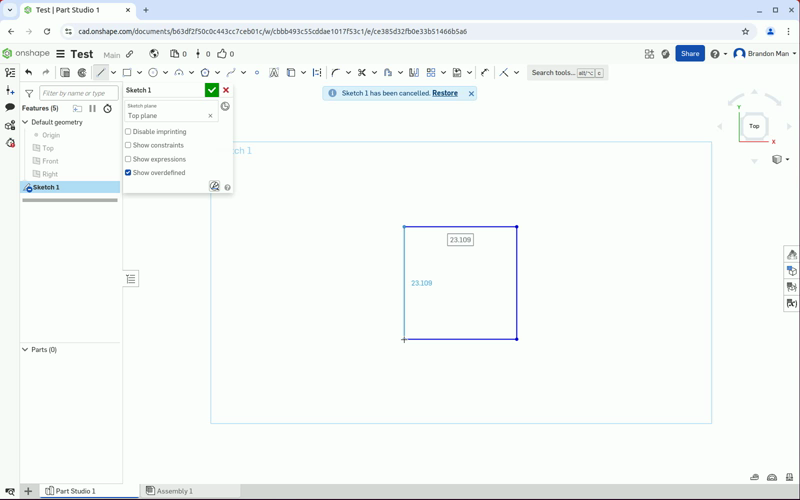
key(esc)
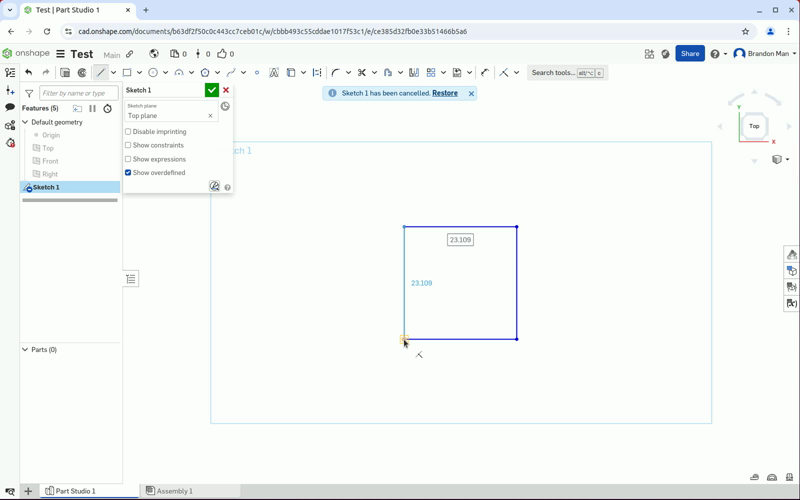
mouse_move(502, 280)
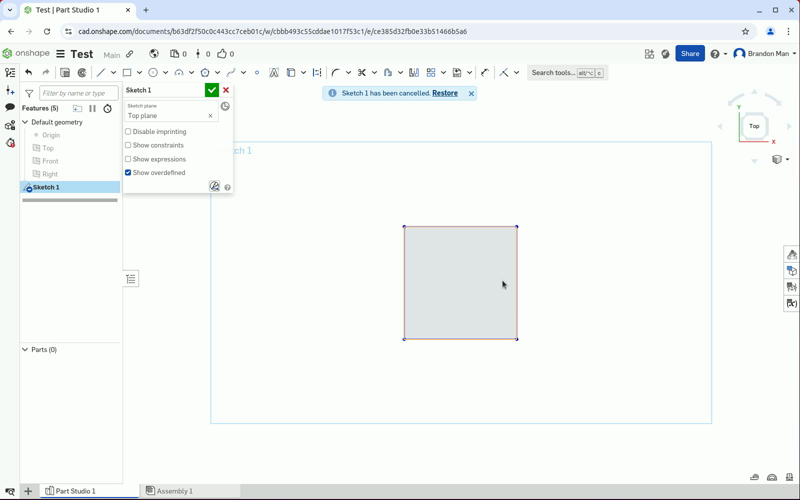
click(502, 280)
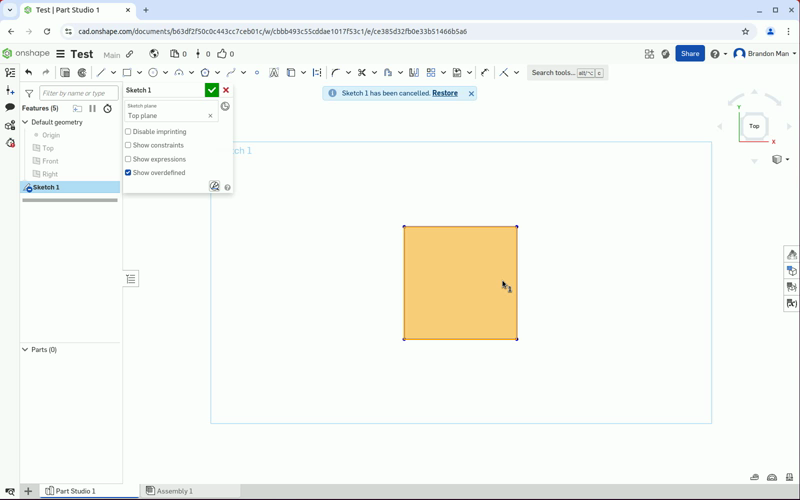
mouse_move(73, 352)
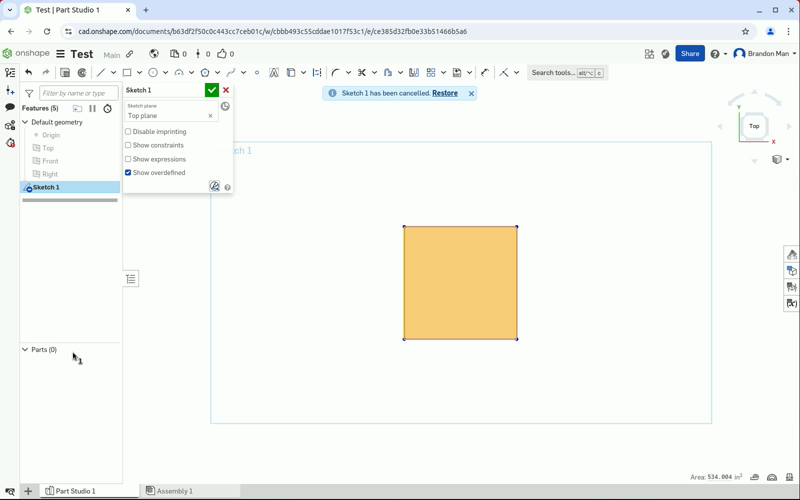
key(shift+y)
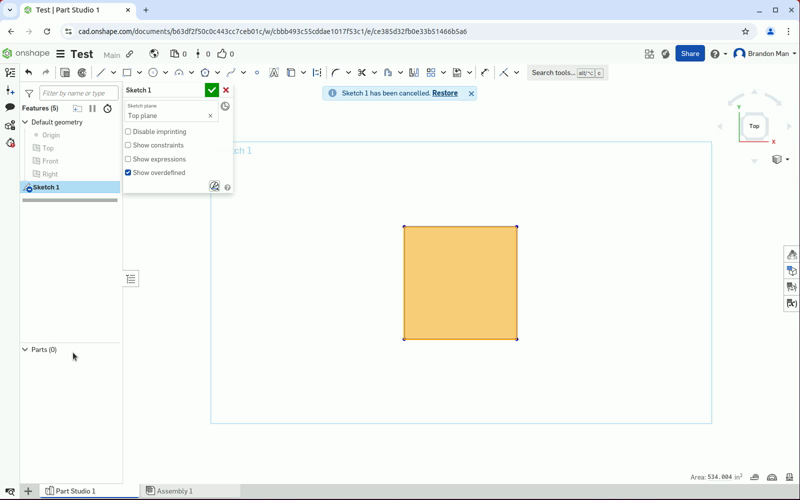
key(shift+e)
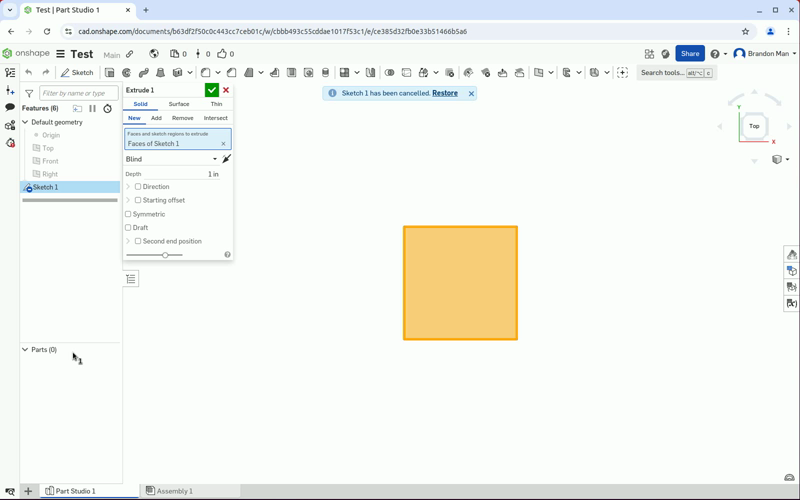
mouse_move(143, 106)
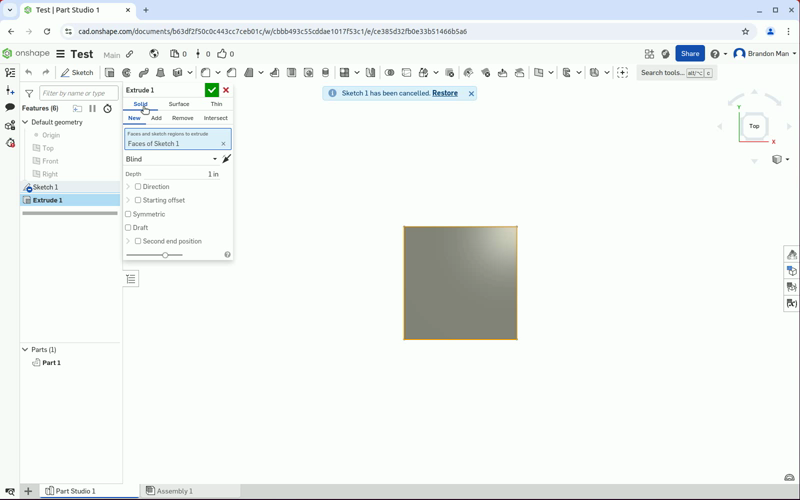
click(143, 106)
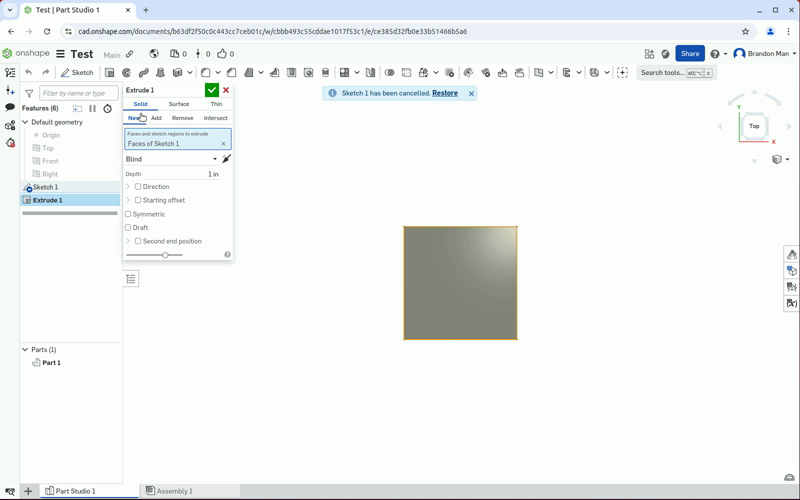
mouse_move(137, 120)
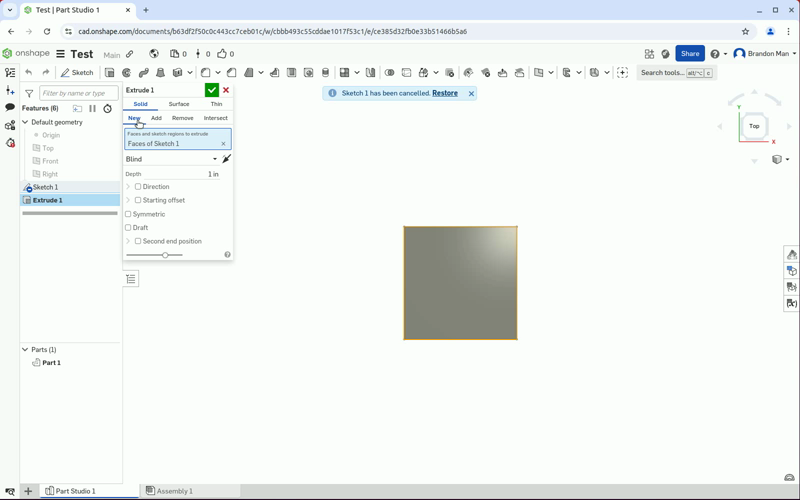
click(137, 120)
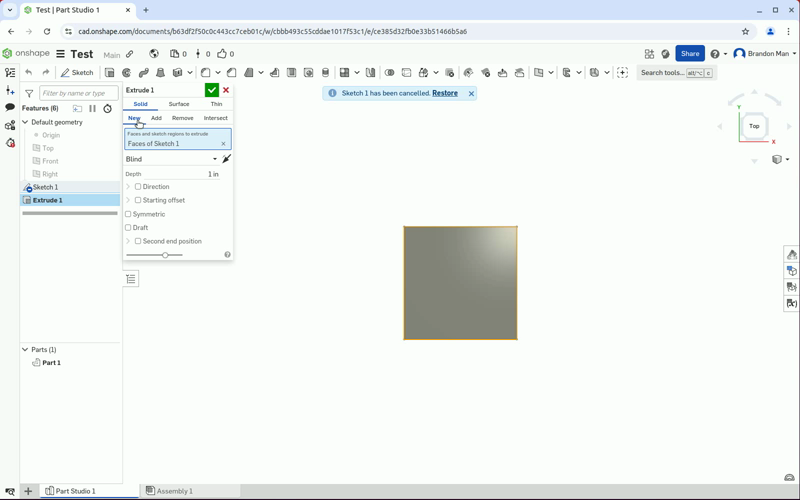
key(tab, 4)
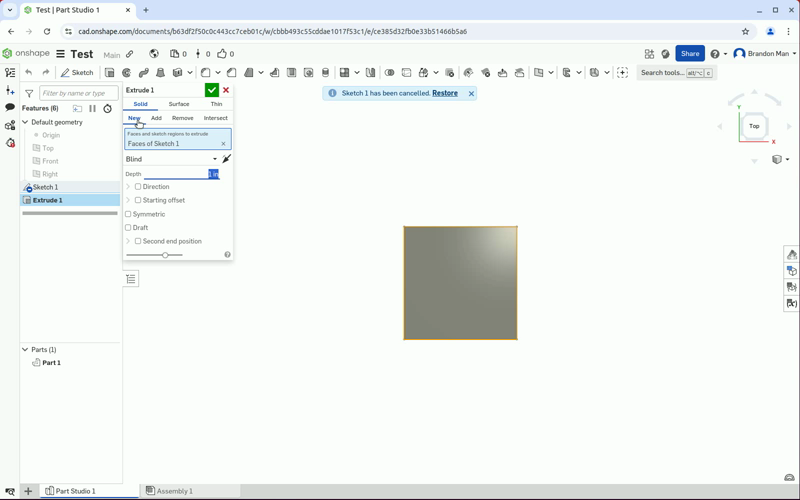
text(23.108)
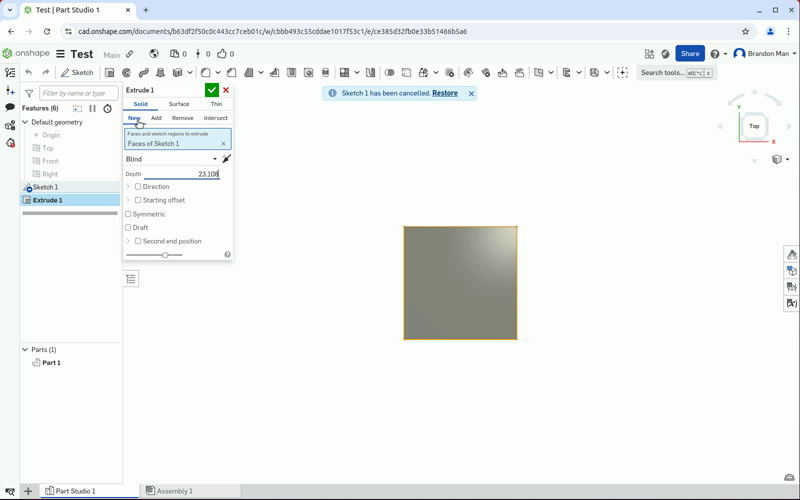
key(enter)
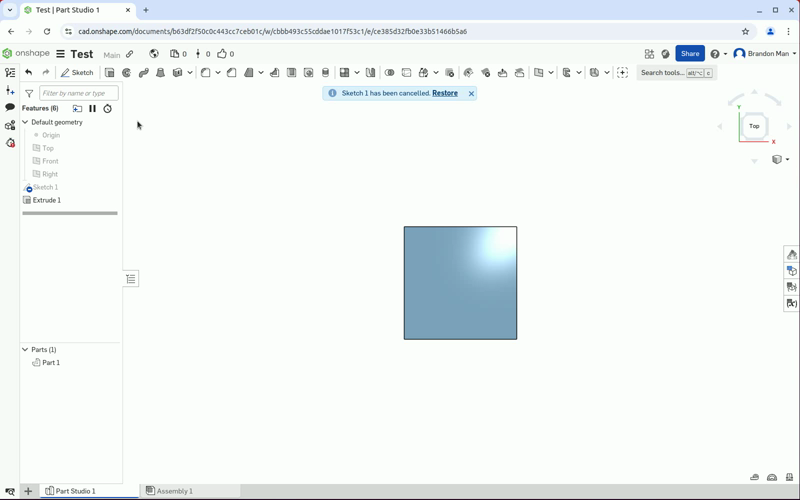
key(shift+h)
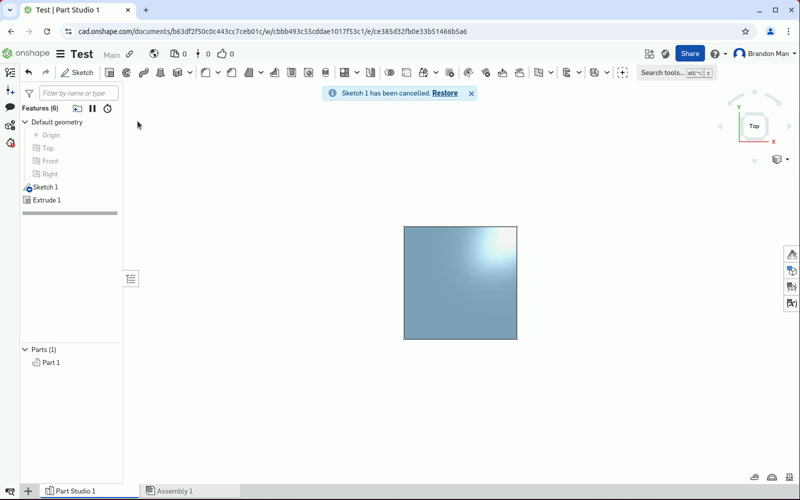
key(shift+h)
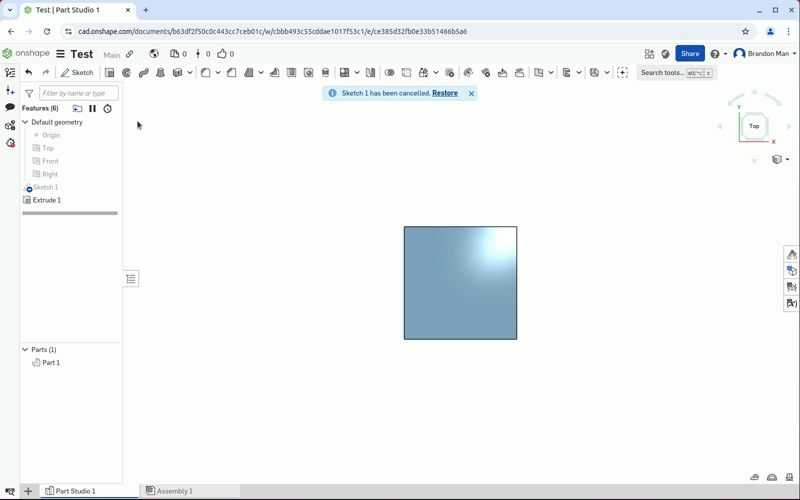
mouse_move(73, 189)
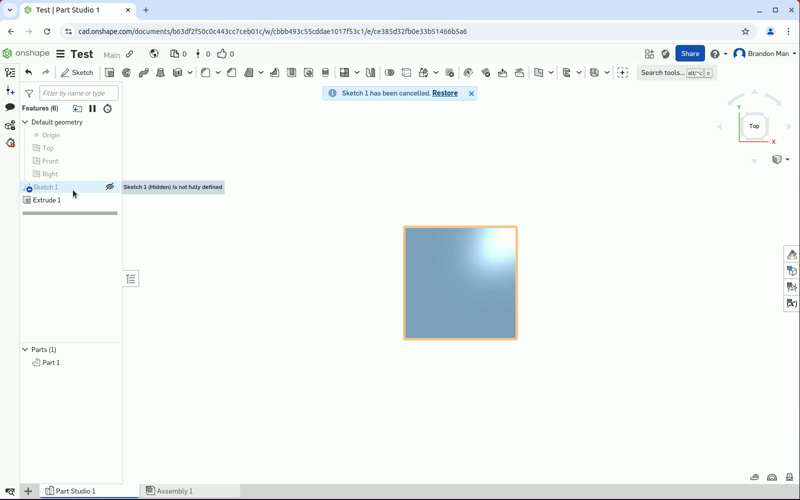
click(73, 189)
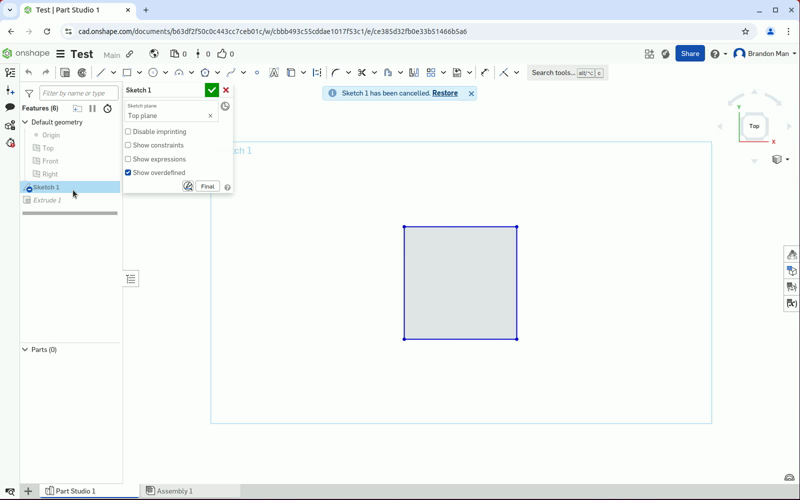
mouse_move(229, 92)
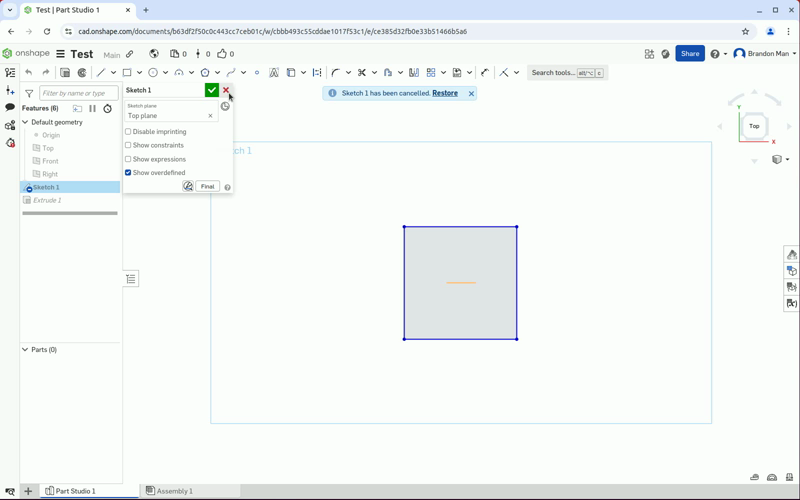
click(229, 92)
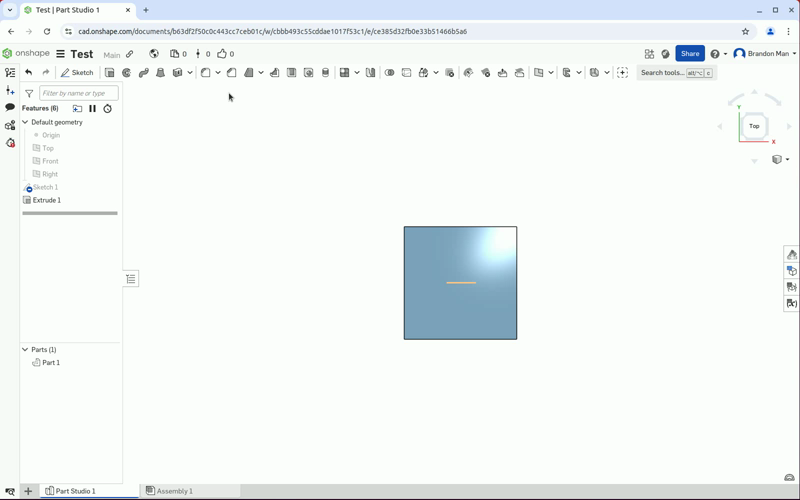
mouse_move(541, 75)
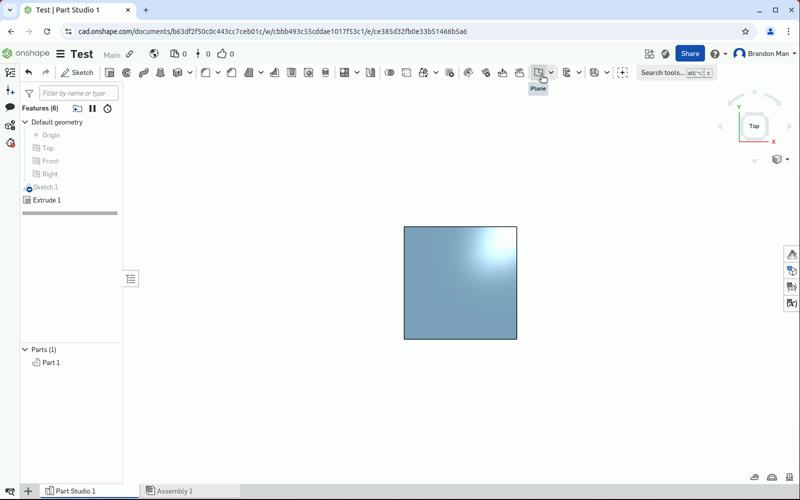
click(541, 75)
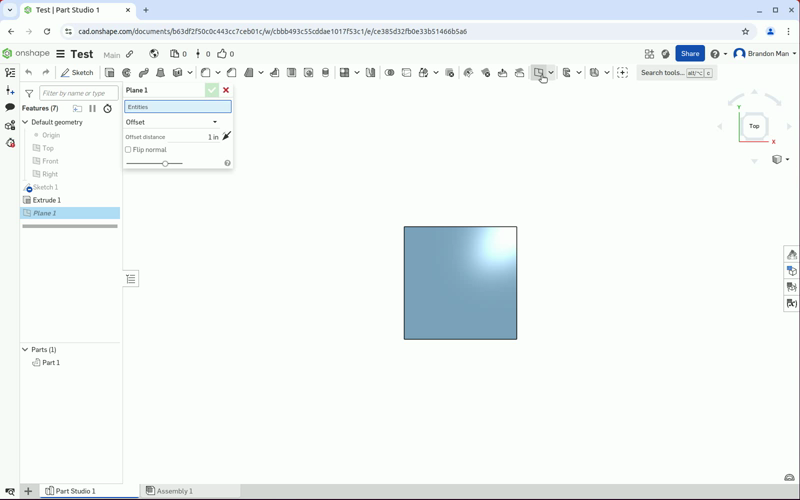
mouse_move(73, 150)
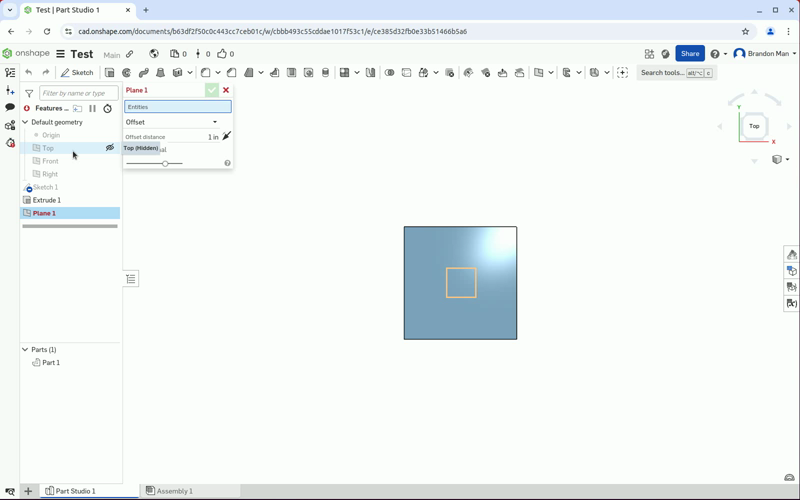
click(73, 150)
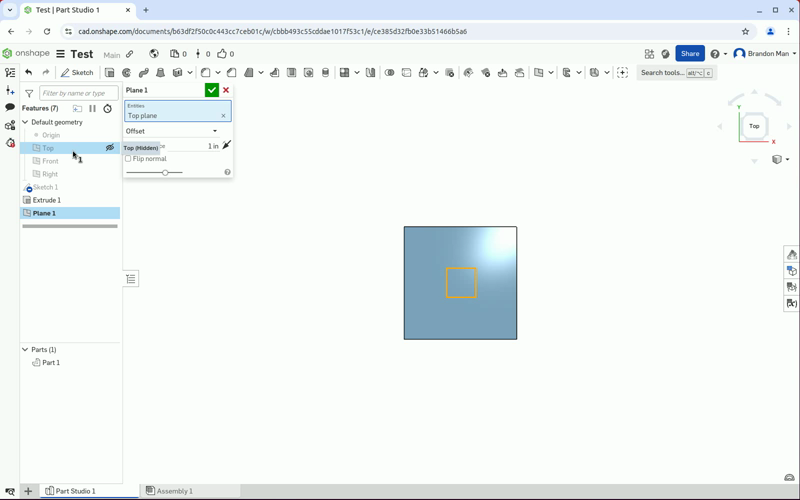
key(tab, 2)
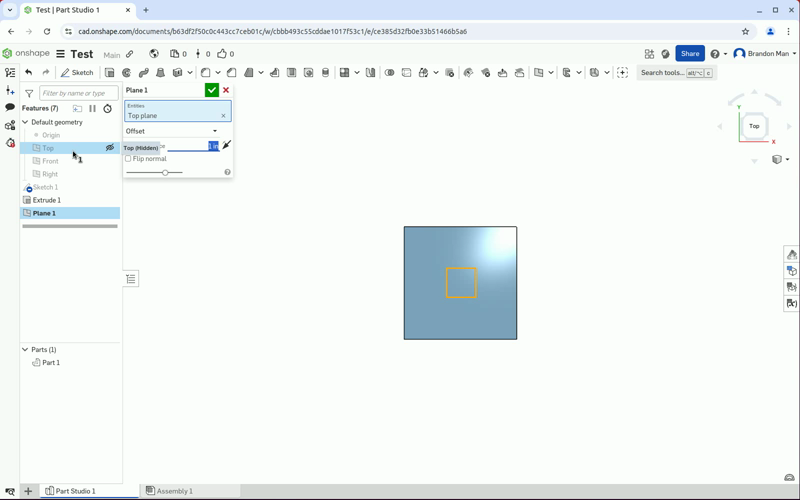
text(23.108)
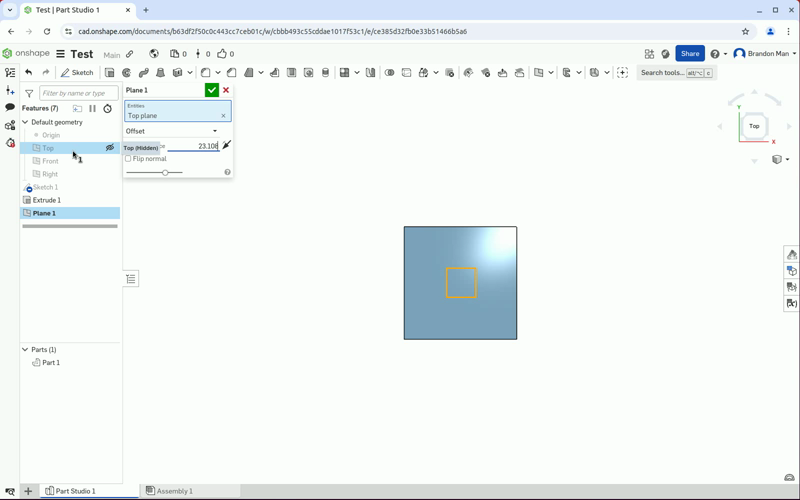
key(enter, 2)
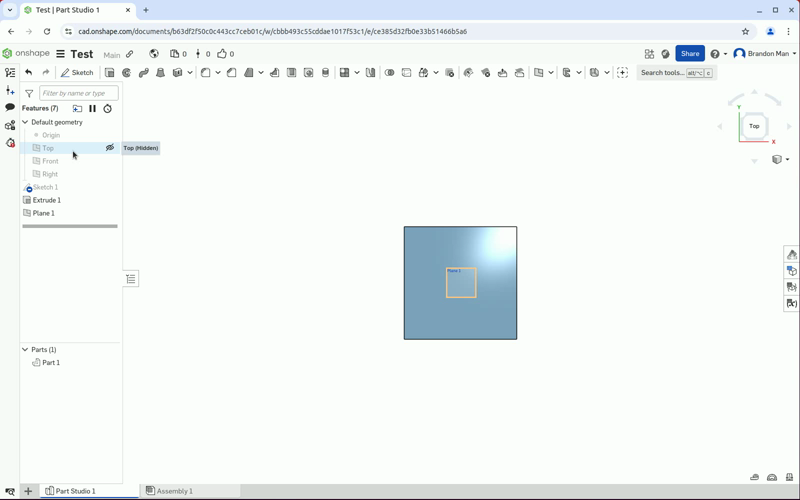
key(shift+s)
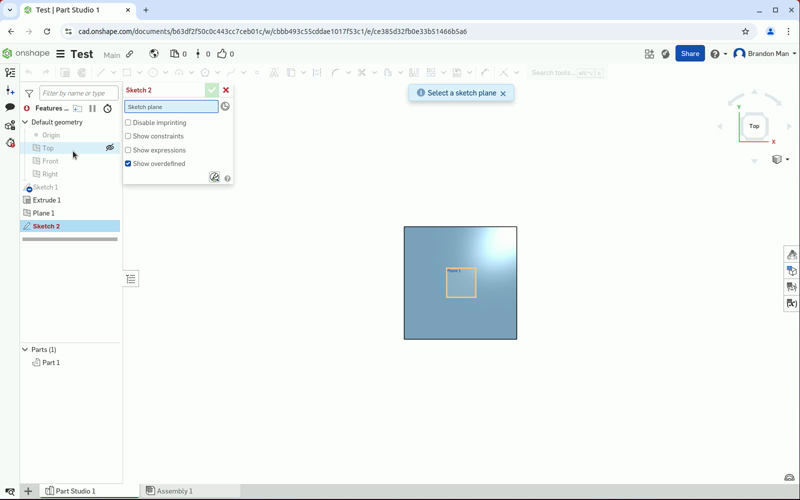
mouse_move(73, 215)
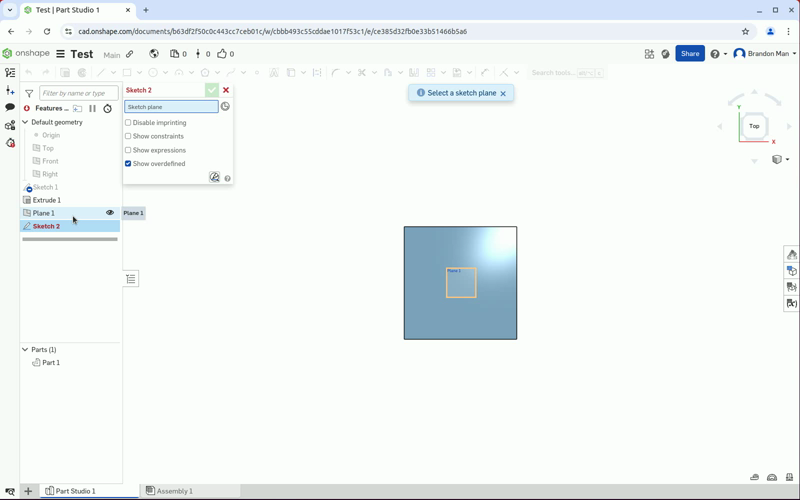
click(73, 215)
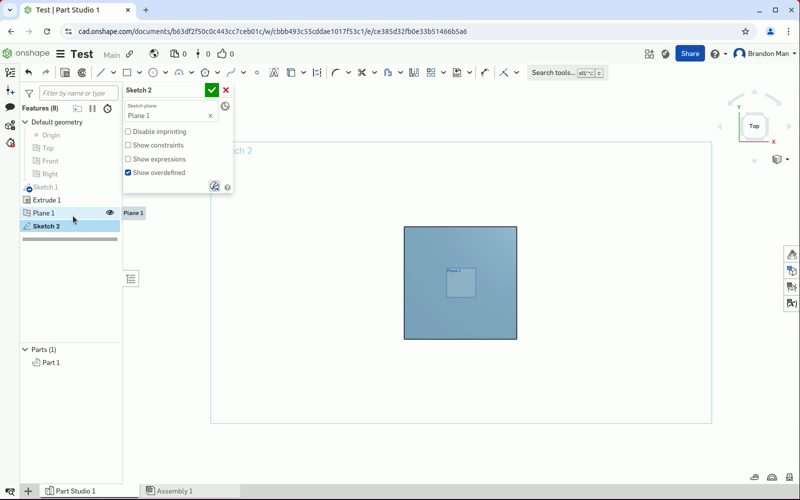
mouse_move(73, 352)
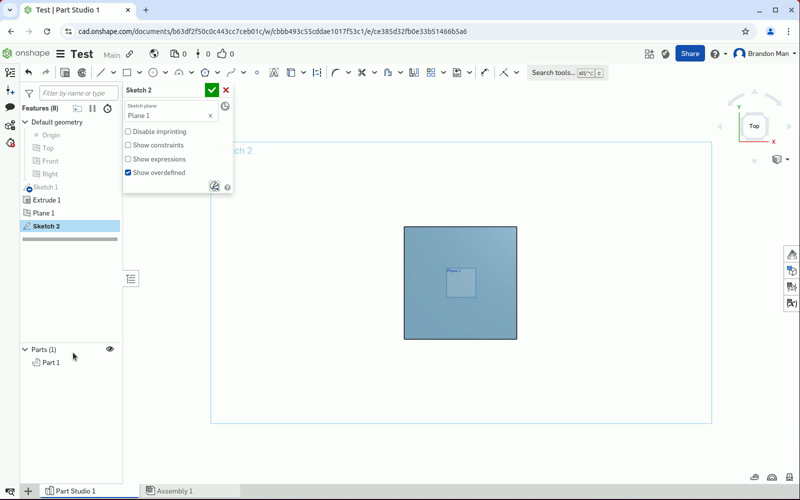
key(y)
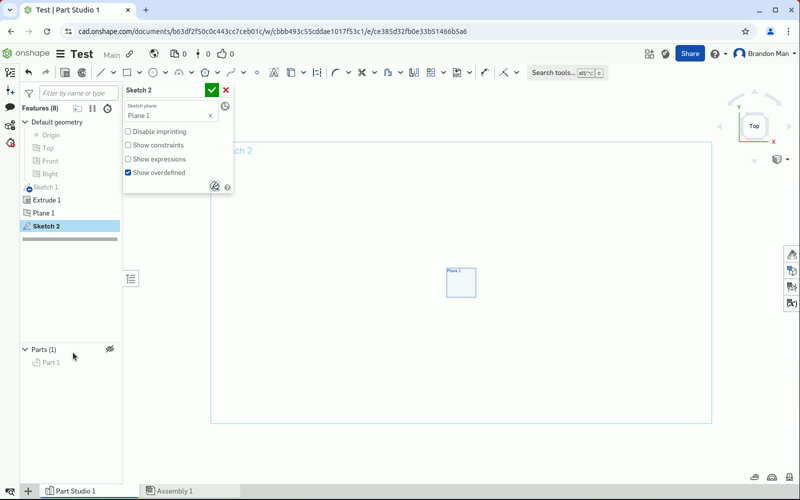
key(l)
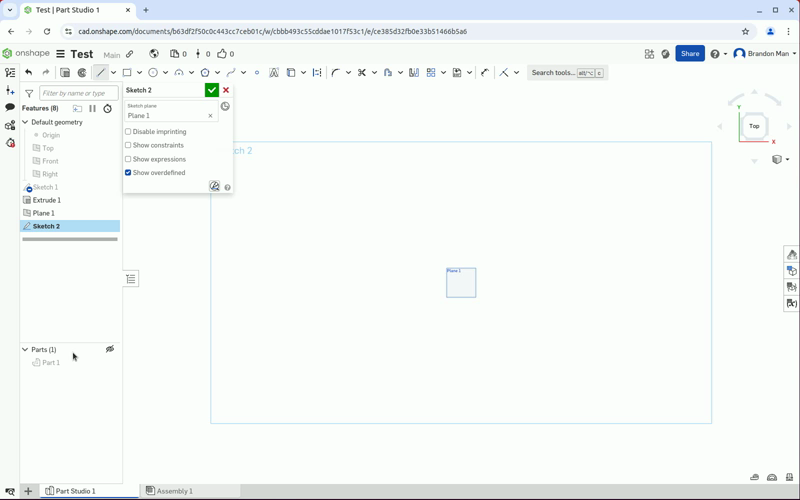
key_down(shift)
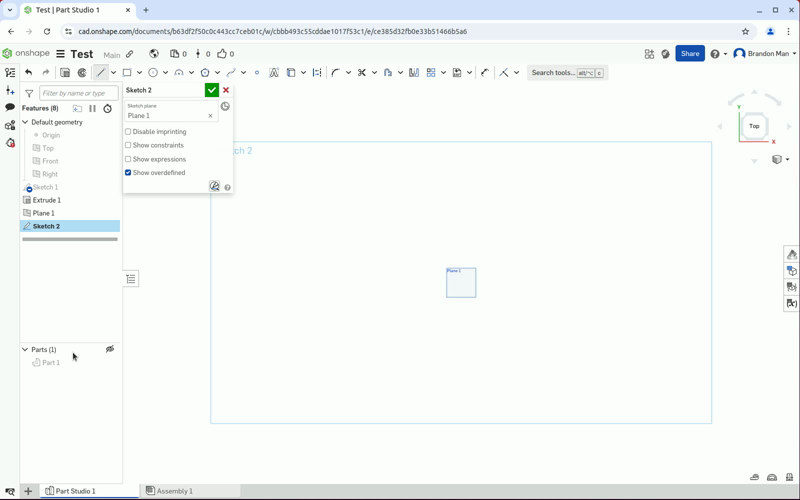
mouse_move(404, 339)
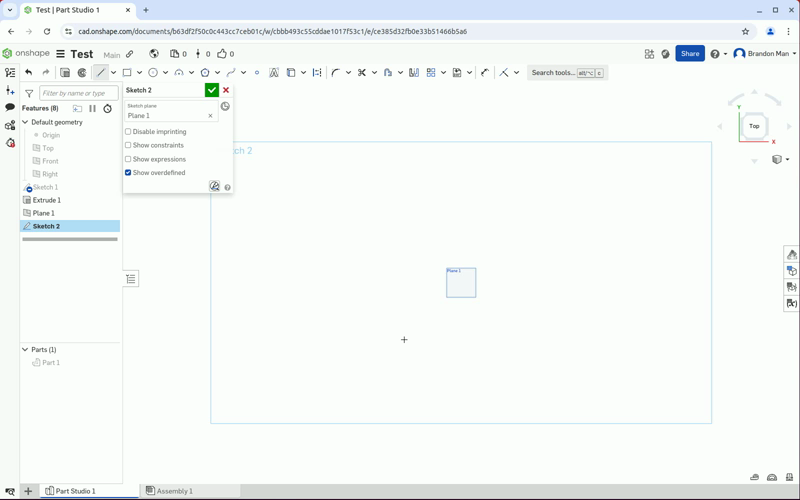
click(404, 339)
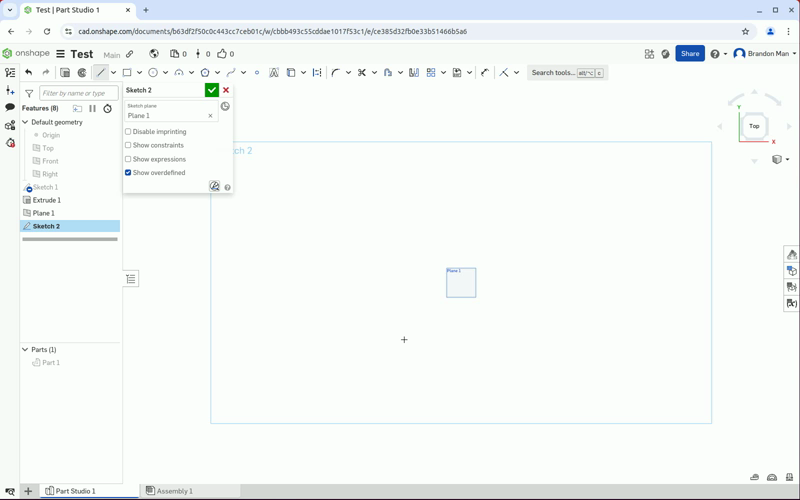
key_up(shift)
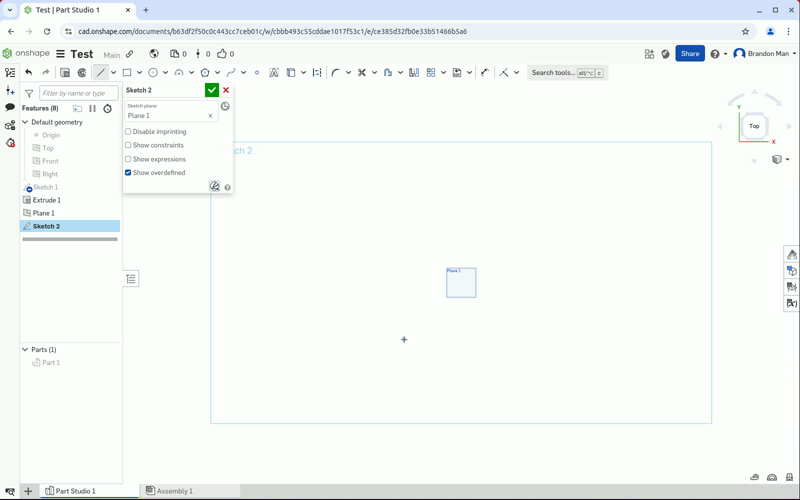
key_down(shift)
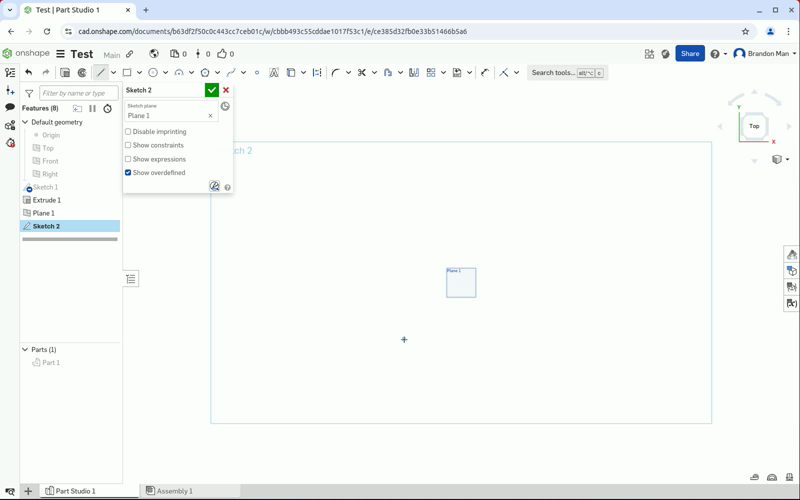
mouse_move(516, 339)
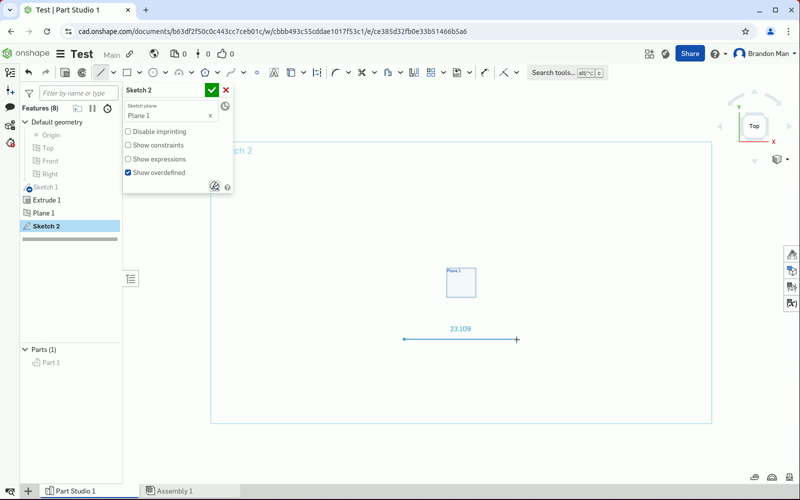
click(516, 339)
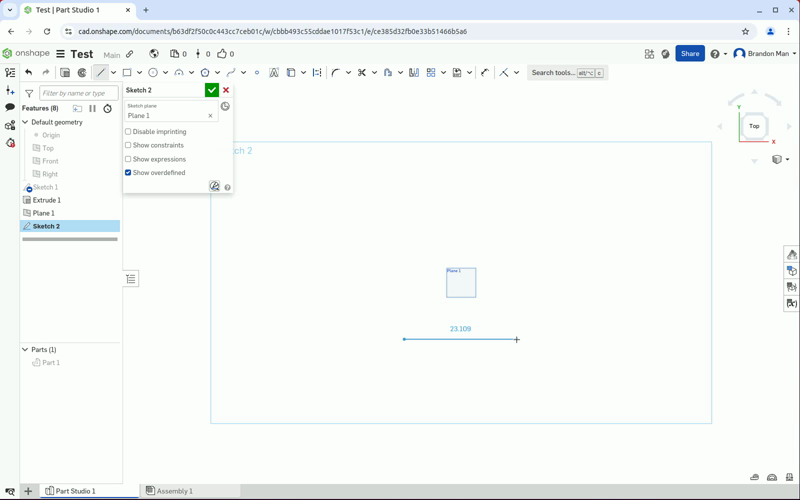
key_up(shift)
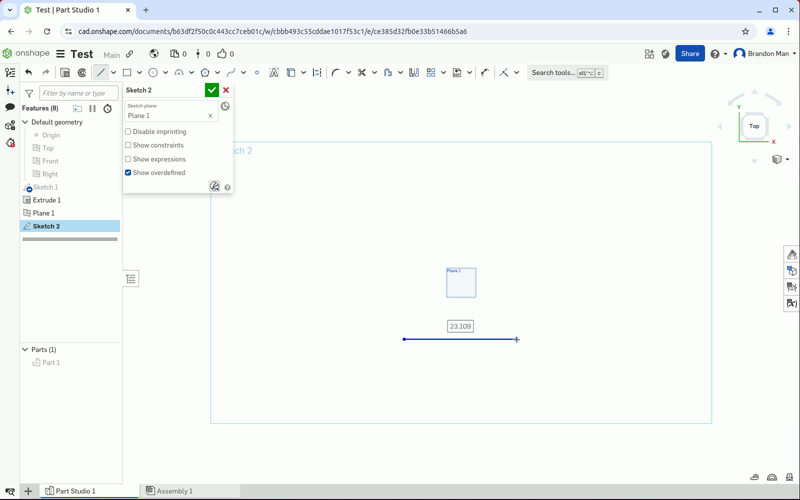
key_down(shift)
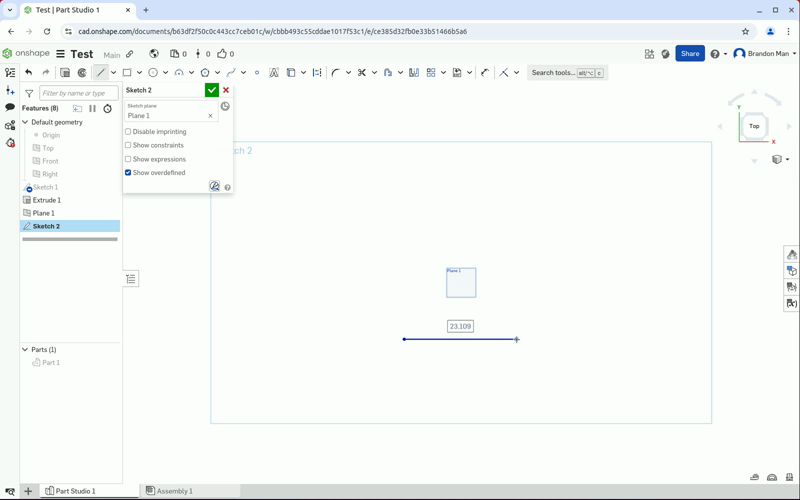
mouse_move(516, 249)
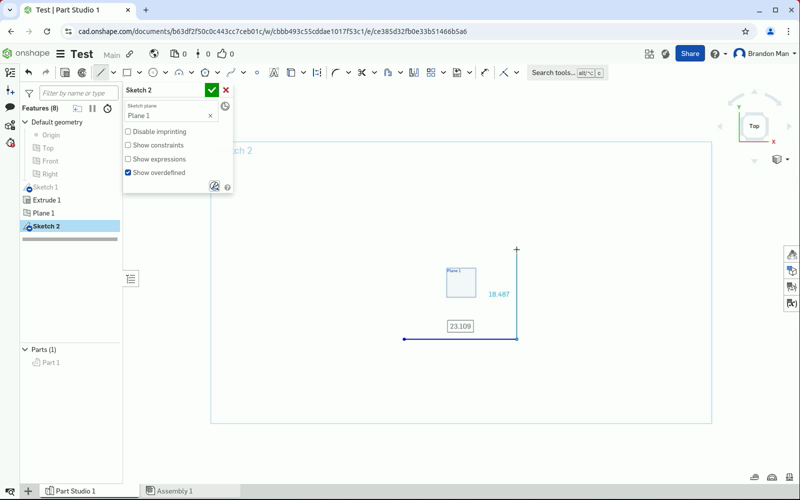
click(516, 249)
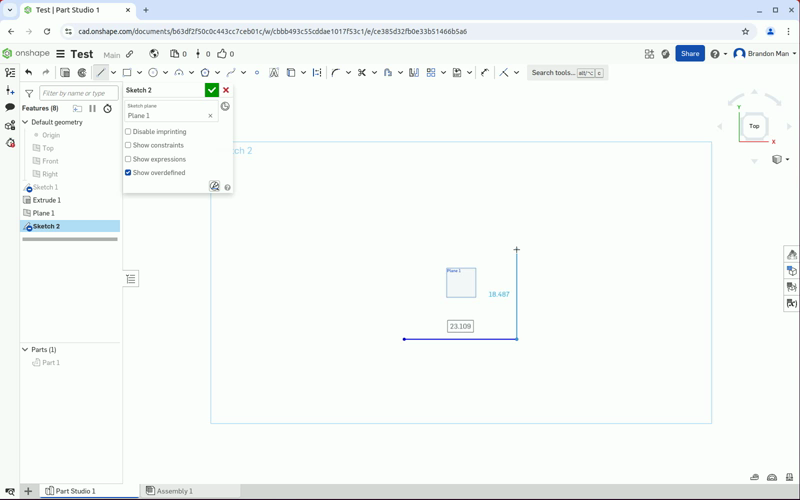
key_up(shift)
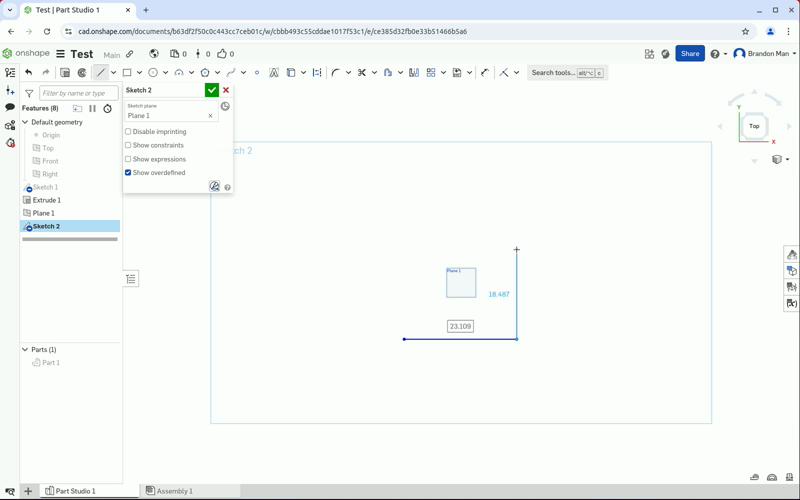
key_down(shift)
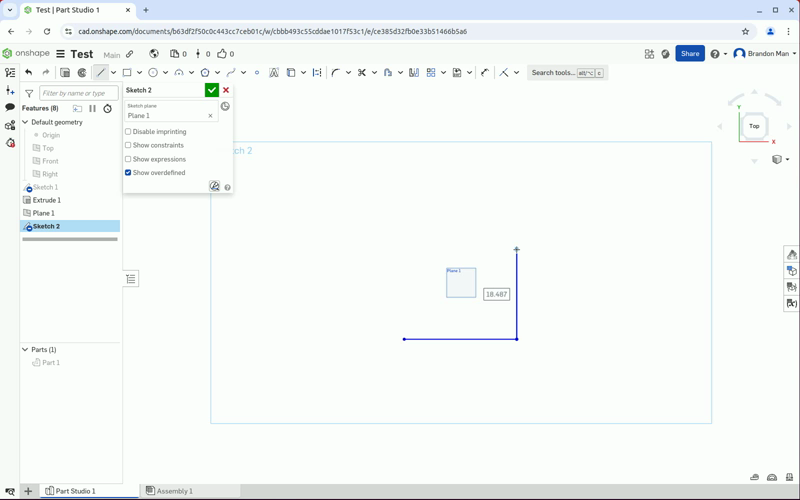
mouse_move(404, 249)
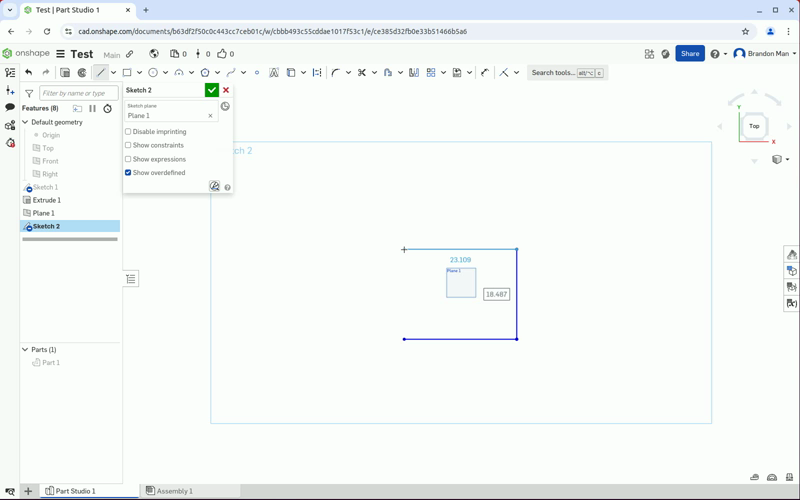
click(404, 249)
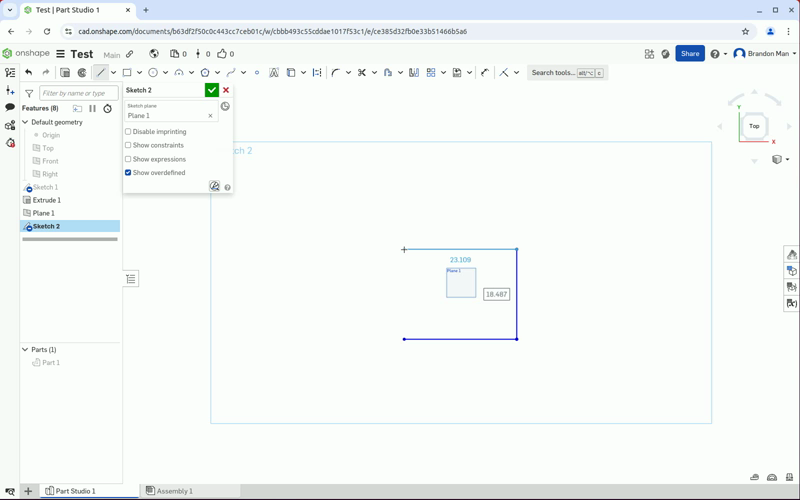
key_up(shift)
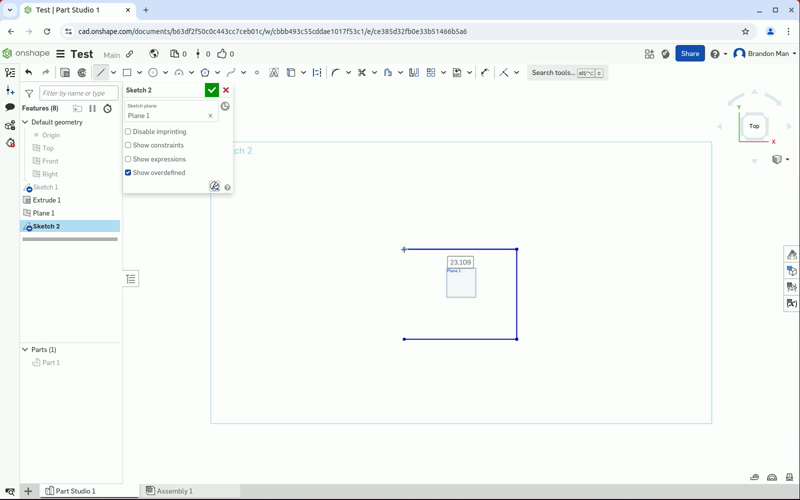
key_down(shift)
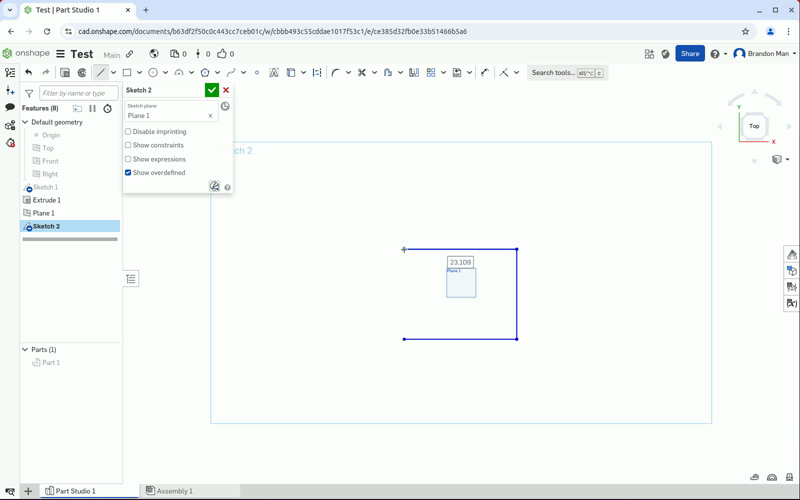
mouse_move(404, 339)
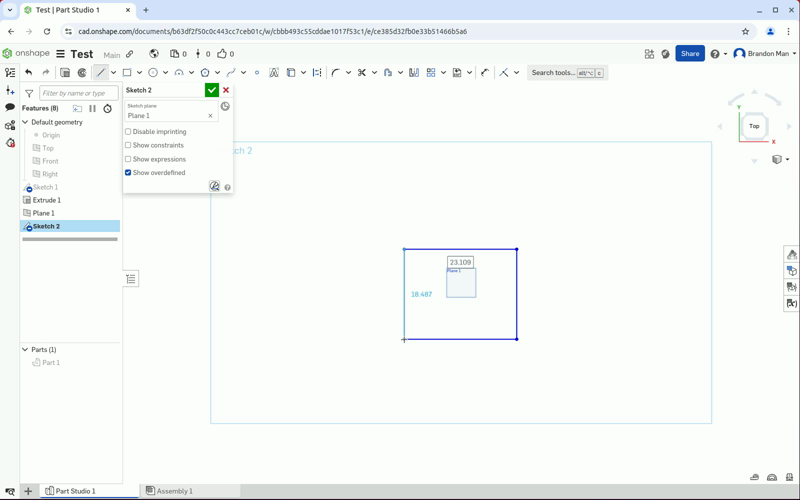
key_up(shift)
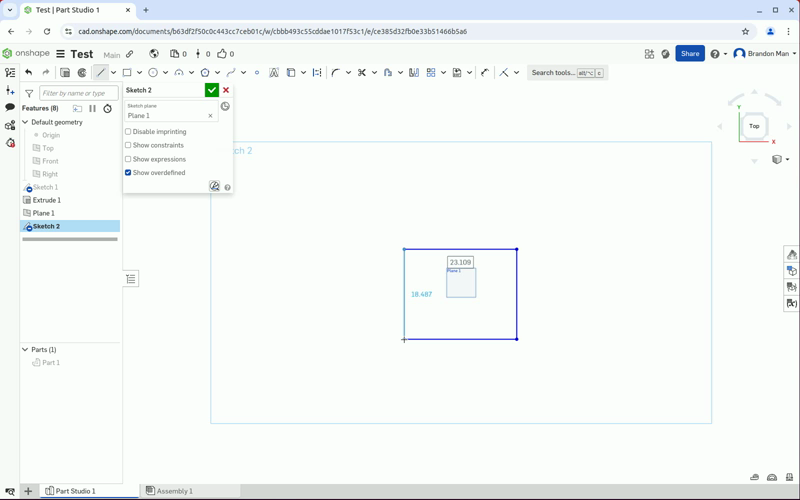
click(404, 339)
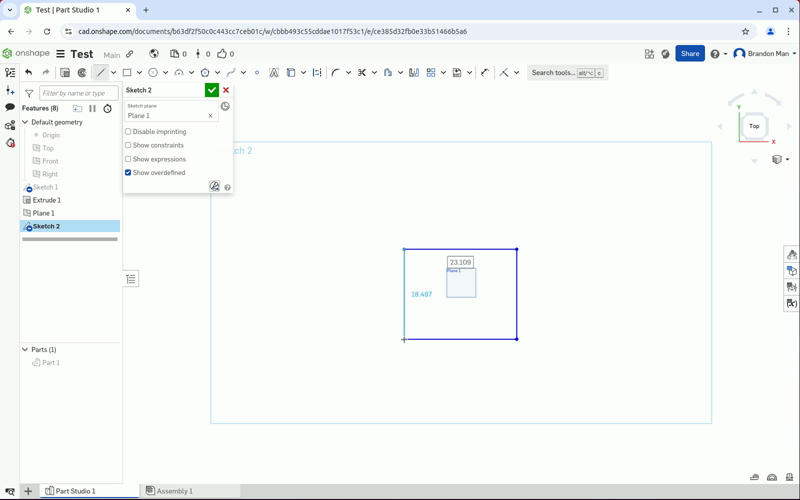
key(esc)
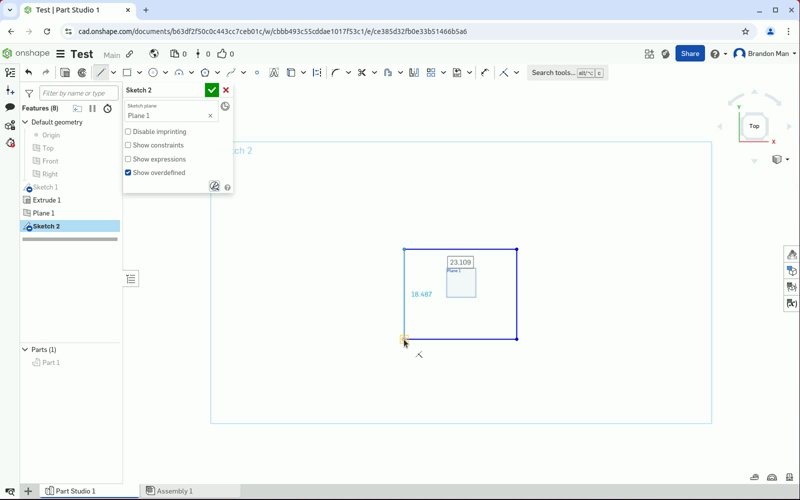
mouse_move(482, 327)
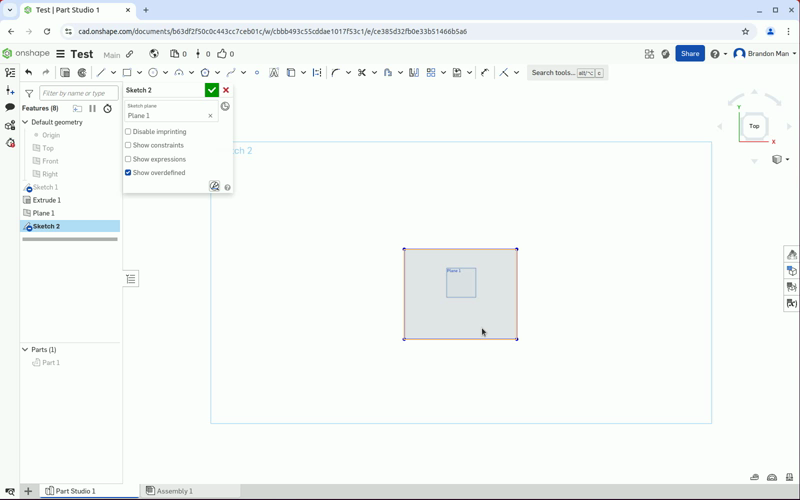
click(482, 327)
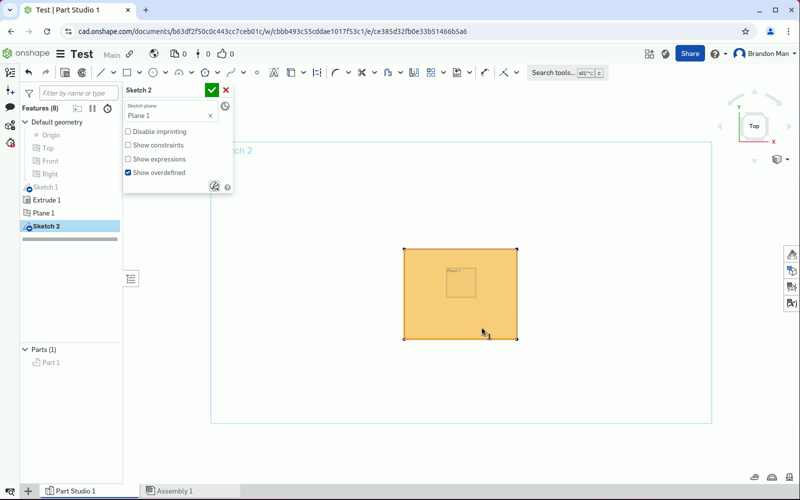
mouse_move(73, 352)
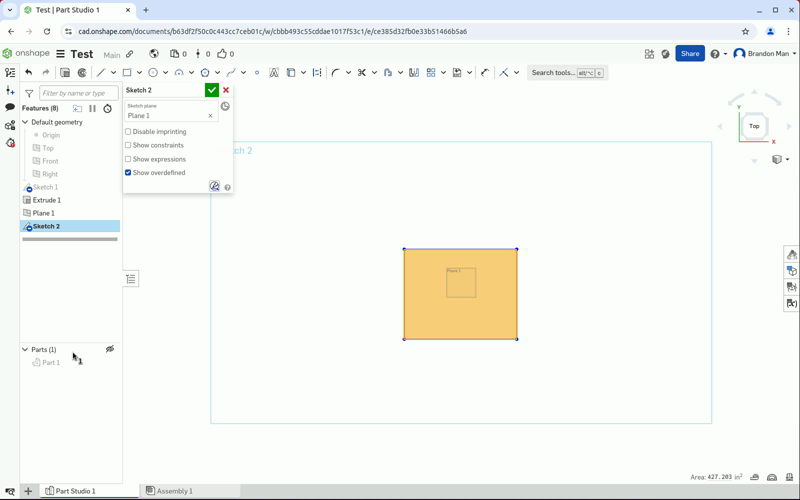
key(shift+y)
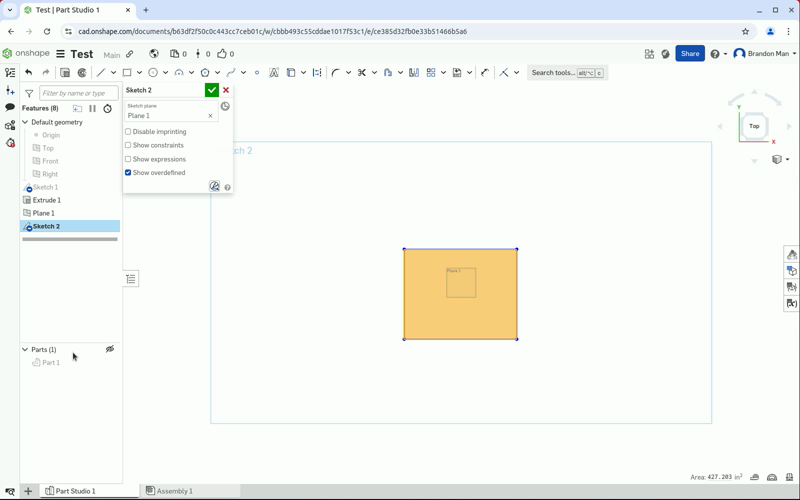
key(shift+e)
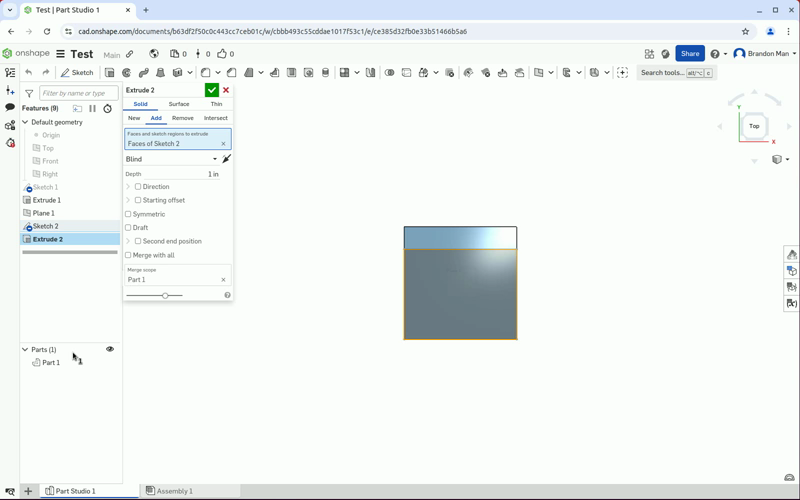
mouse_move(143, 106)
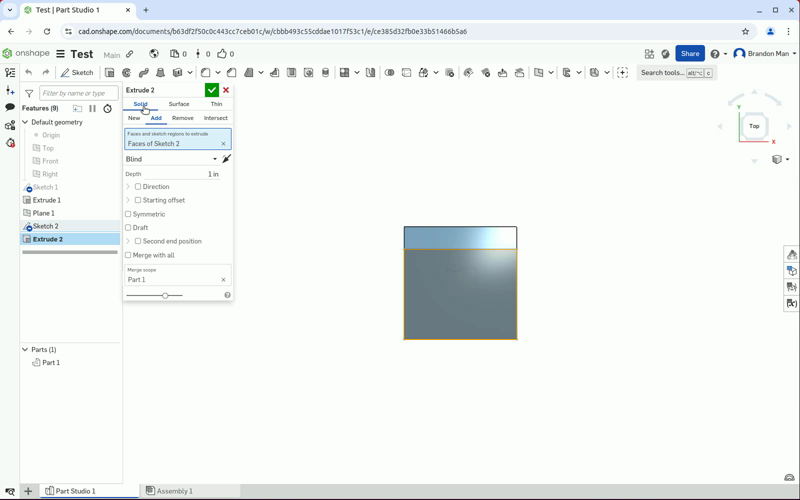
click(143, 106)
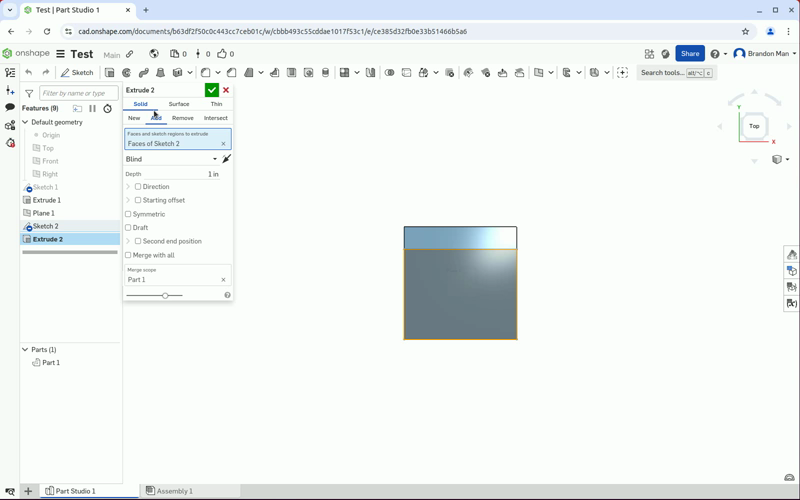
mouse_move(186, 120)
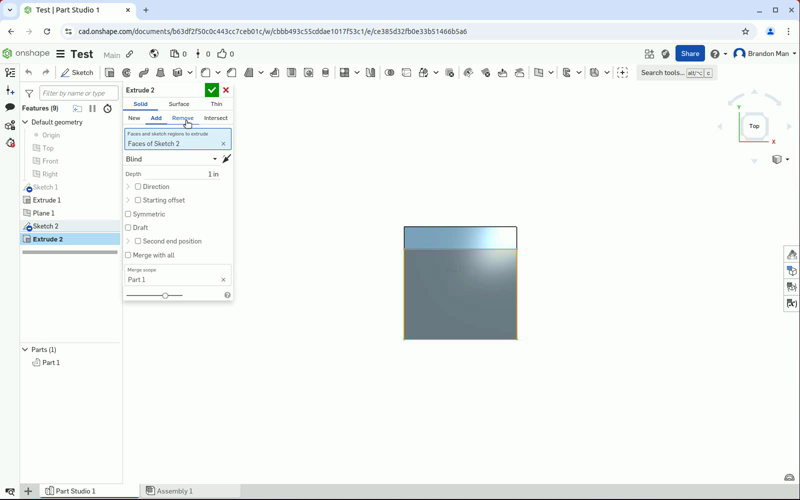
click(186, 120)
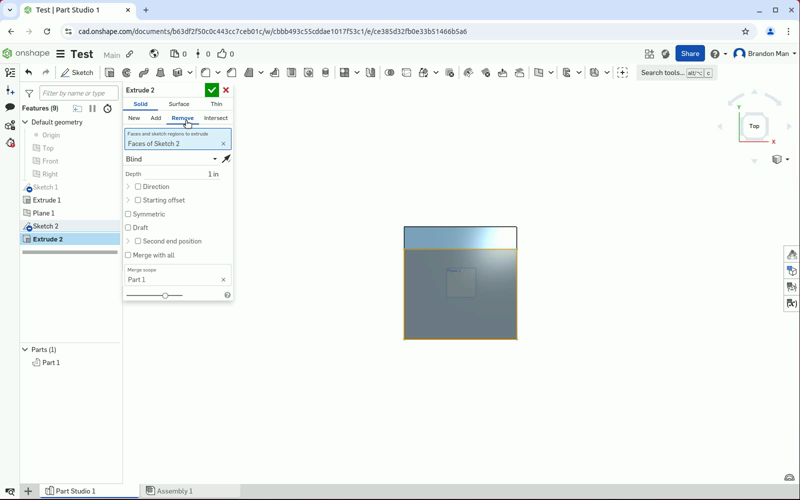
key(tab, 4)
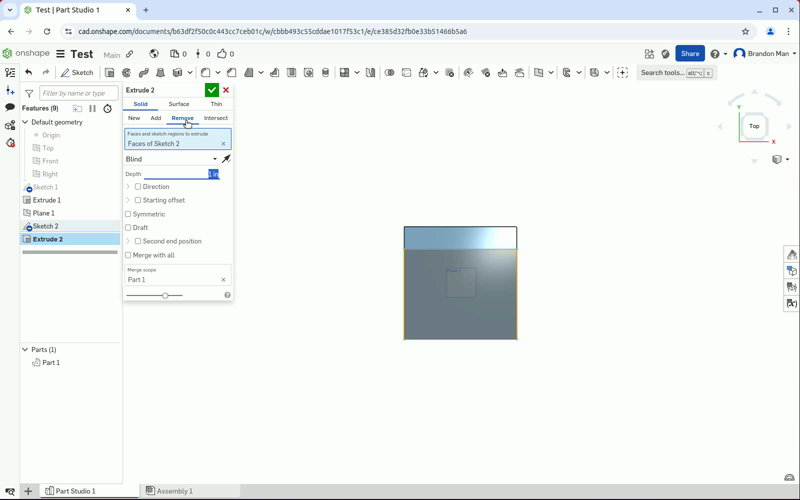
text(9.147)
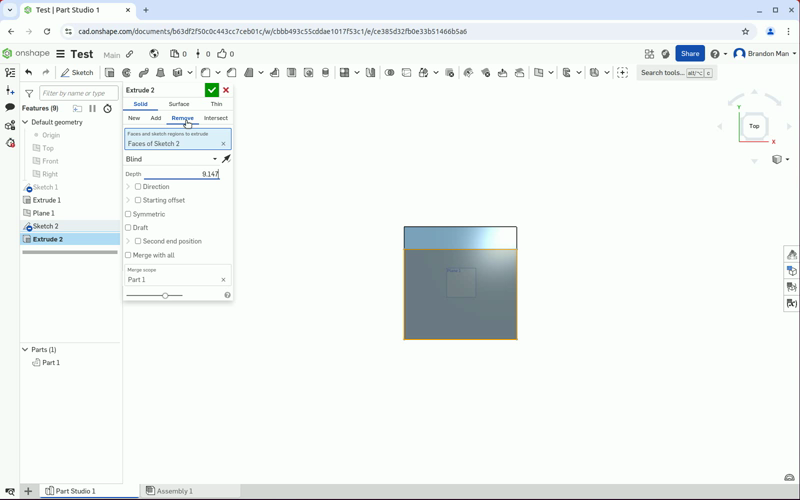
key(tab, 6)
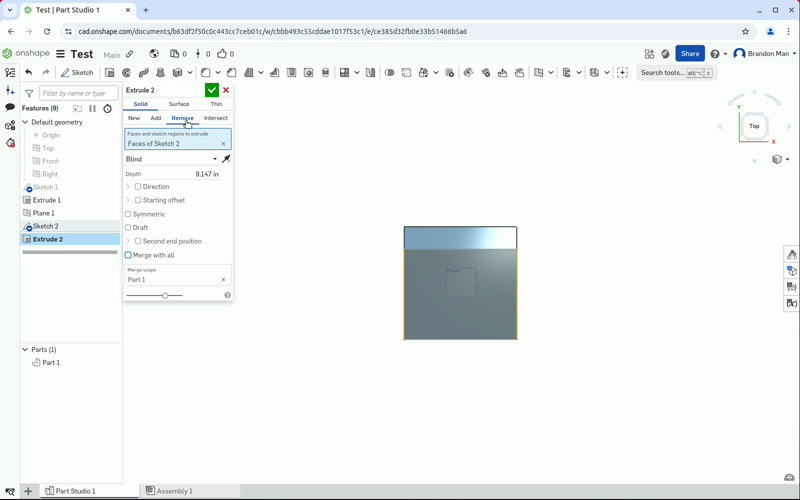
key(space)
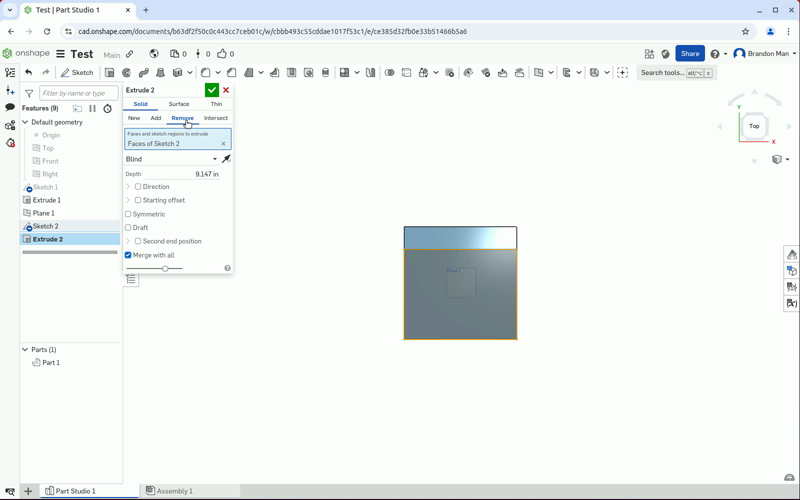
key(enter)
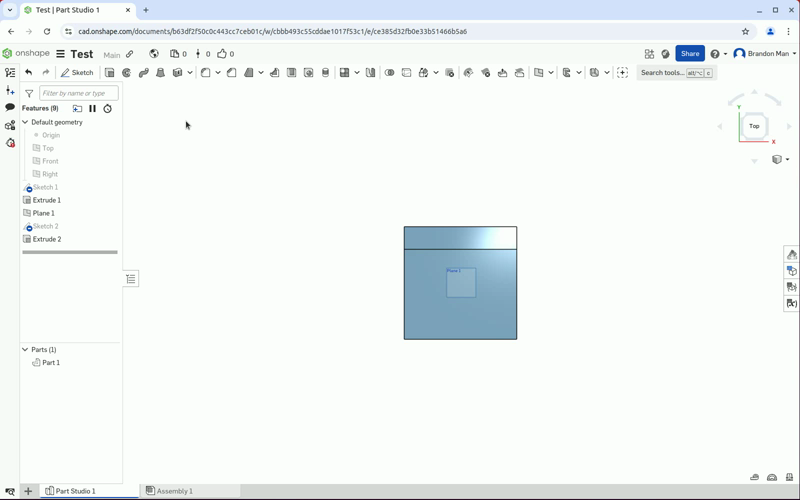
key(shift+h)
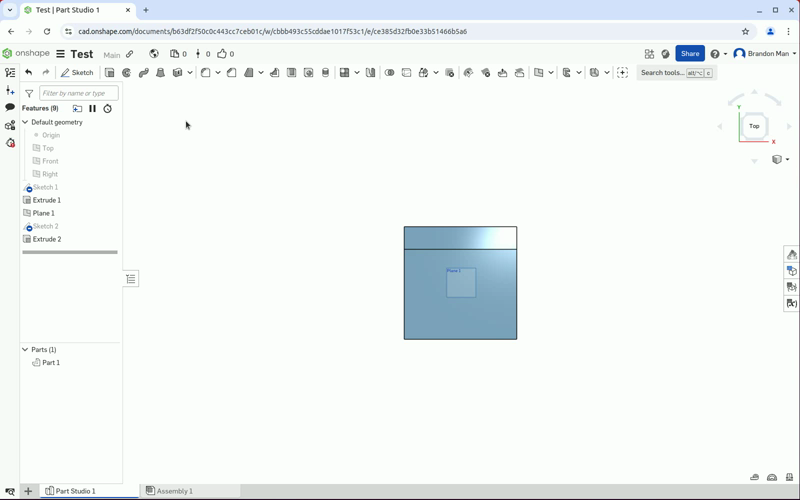
key(shift+h)
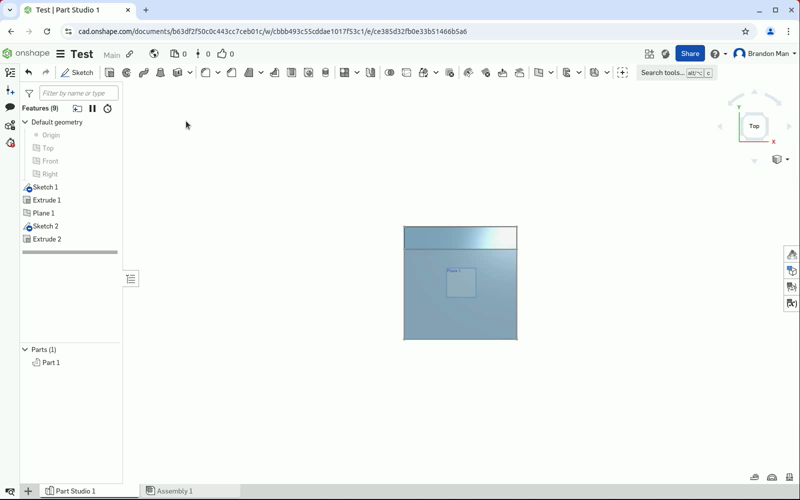
key(shift+7)
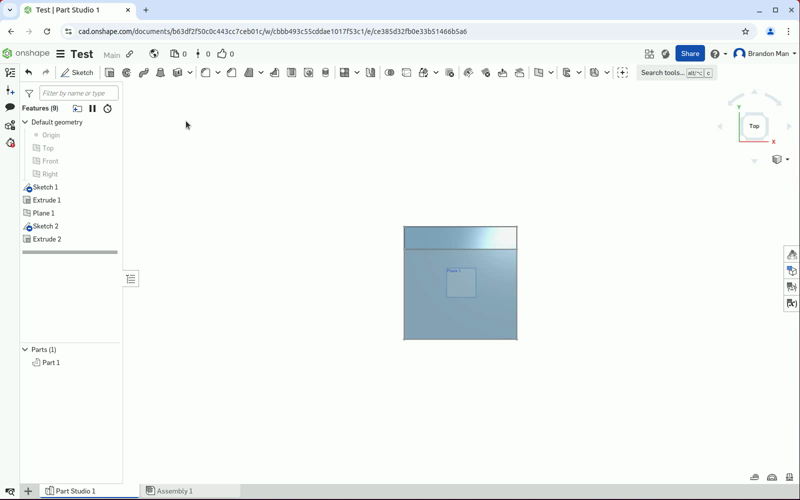
key(up, 3)
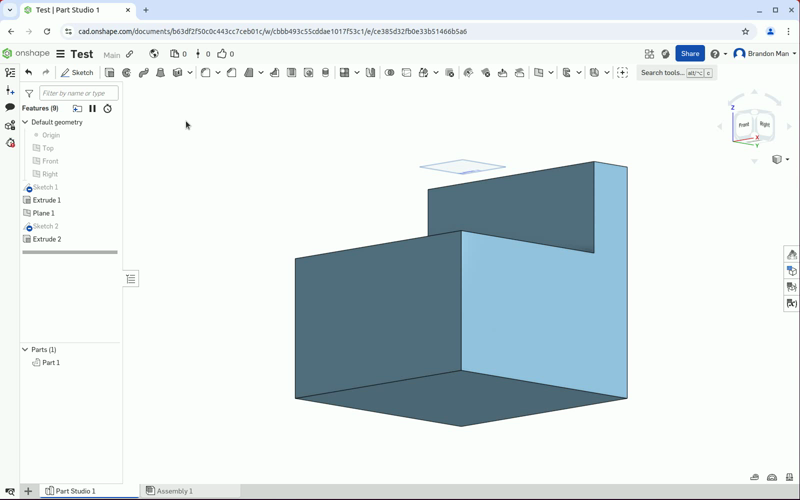
key(left, 3)
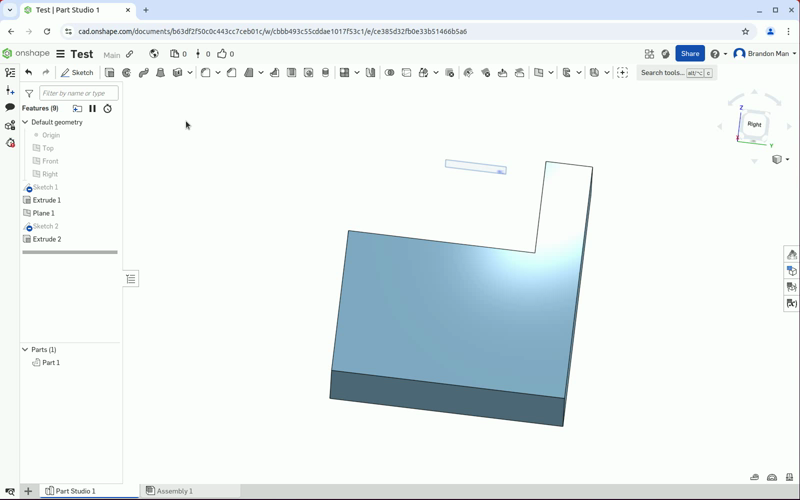
key(right, 3)
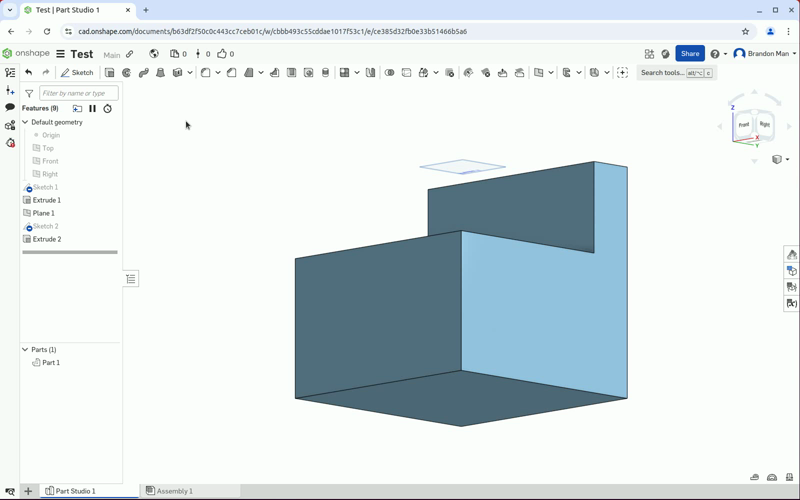
key(down, 3)
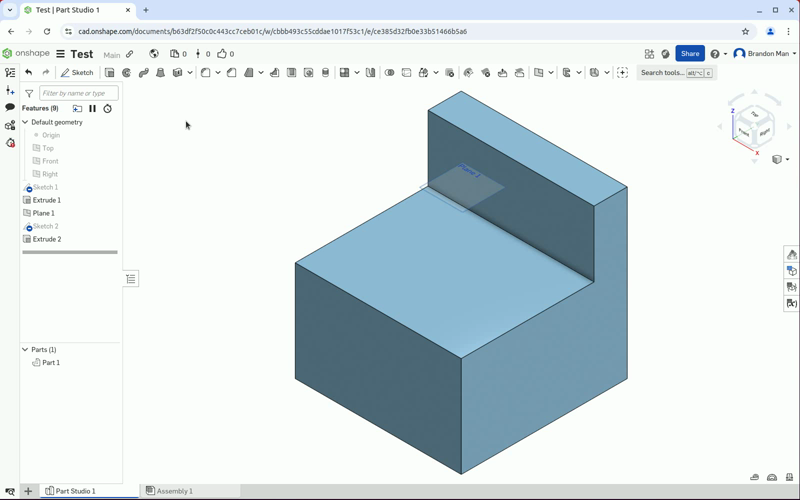
mouse_move(73, 189)
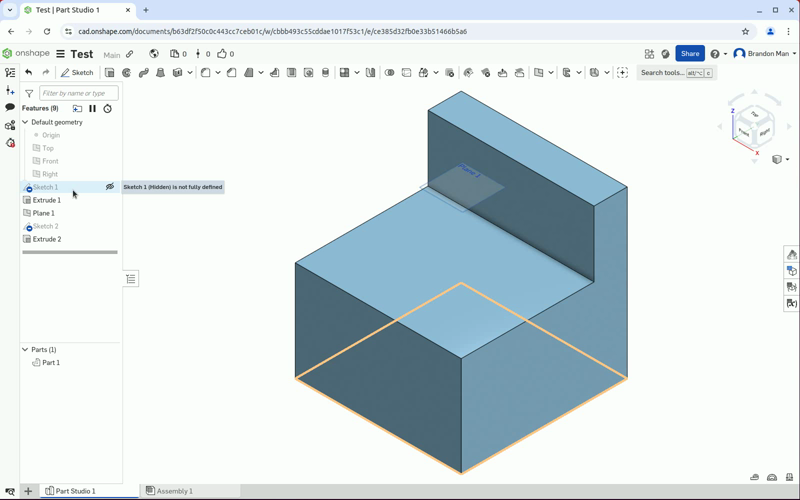
click(73, 189)